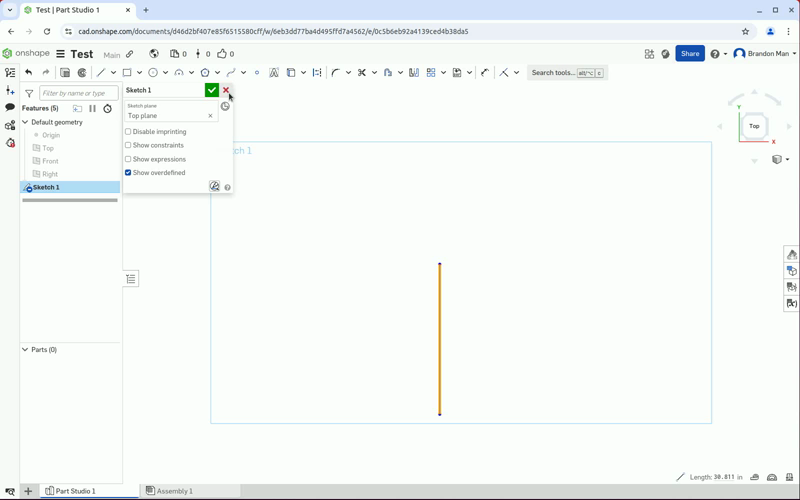
key(shift+h)
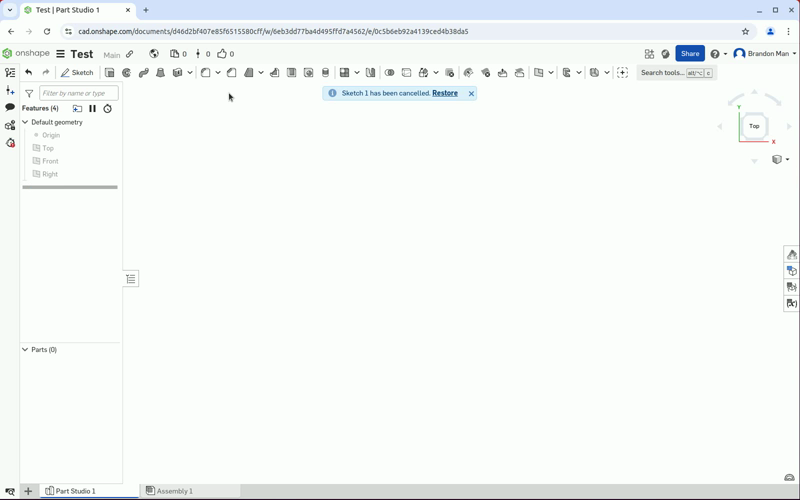
mouse_move(73, 352)
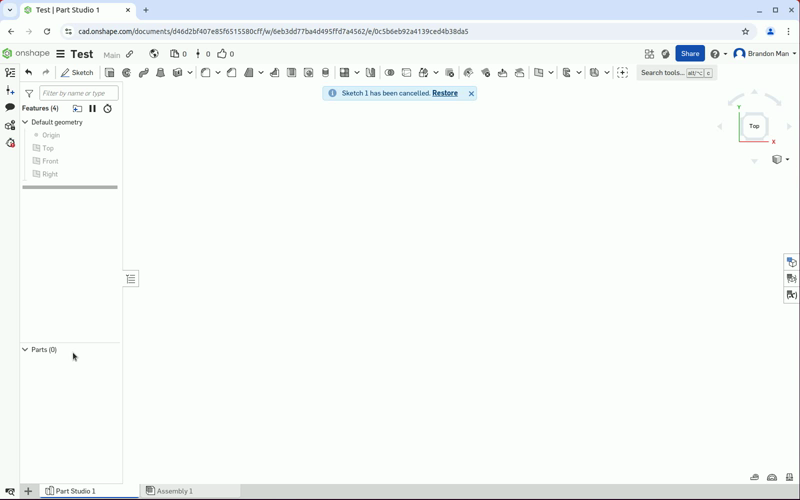
key(y)
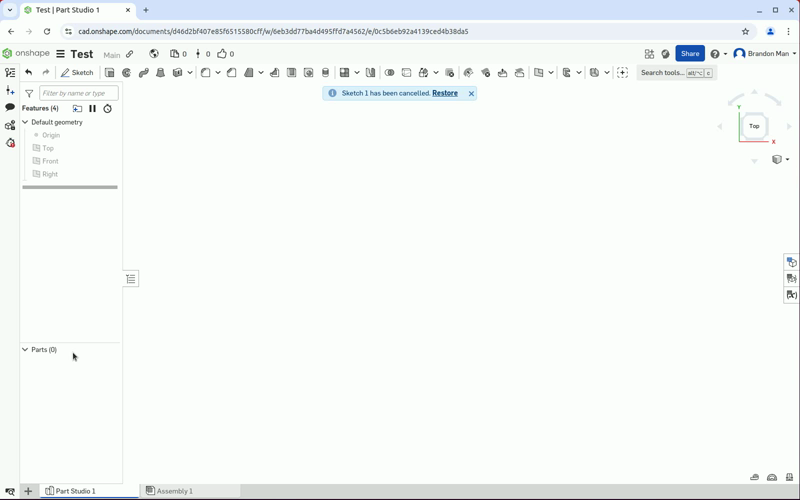
key(shift+p)
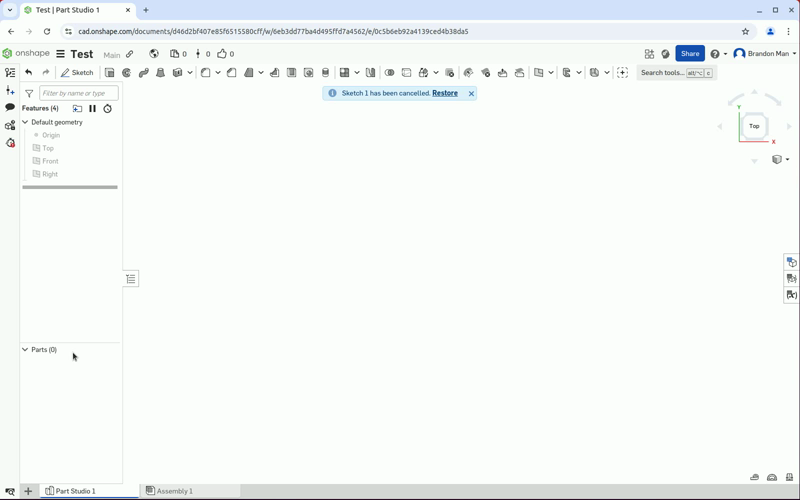
key(space)
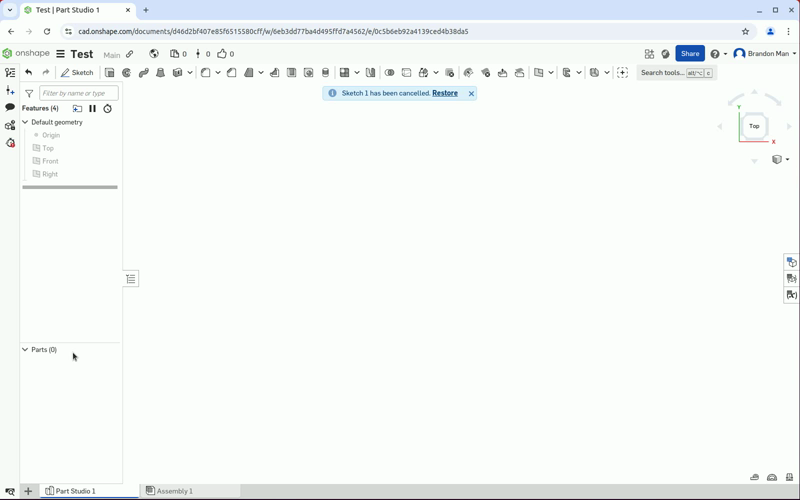
key_down(shift)
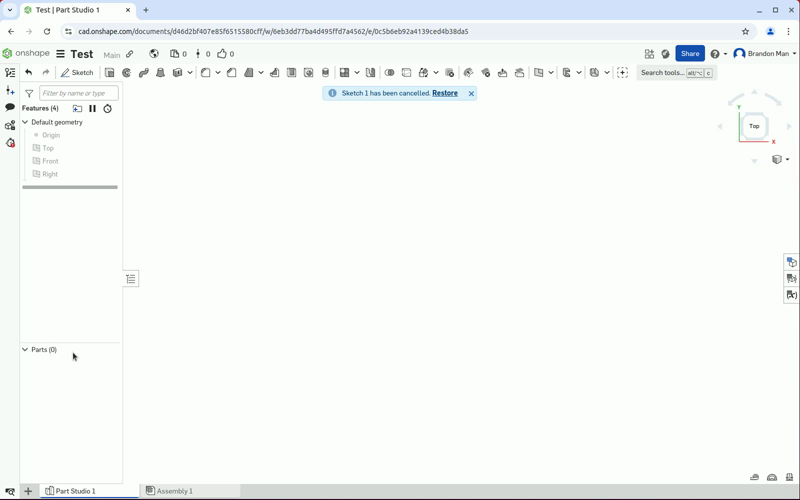
key(up)
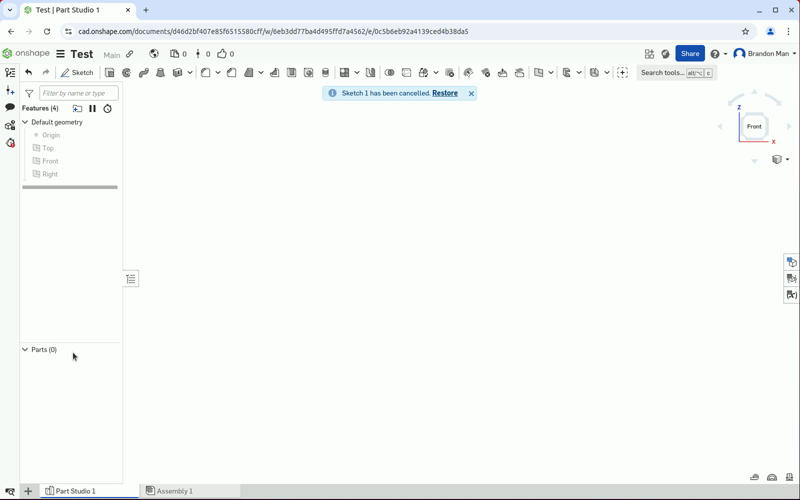
key_up(shift)
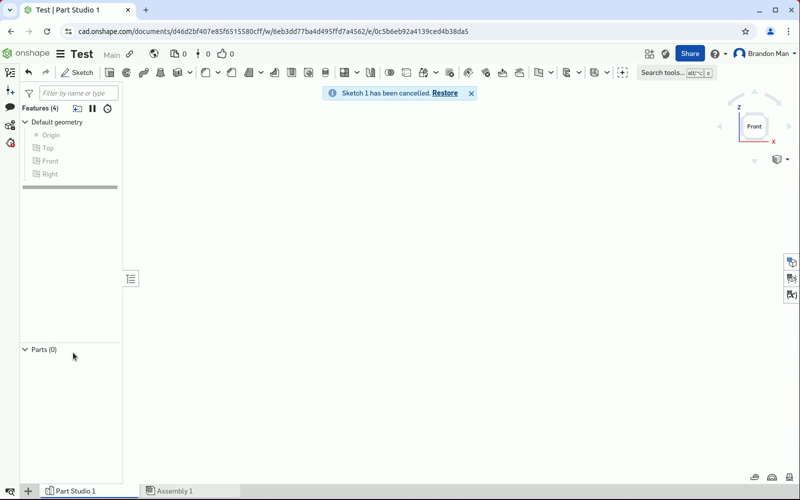
mouse_move(73, 352)
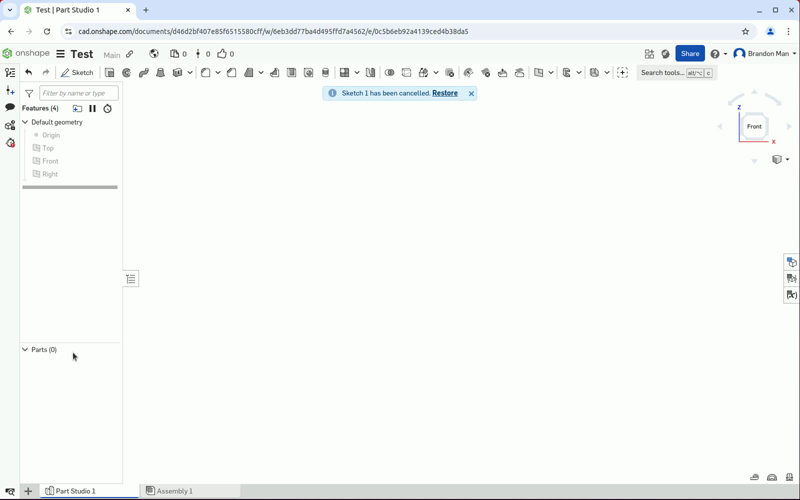
key(shift+y)
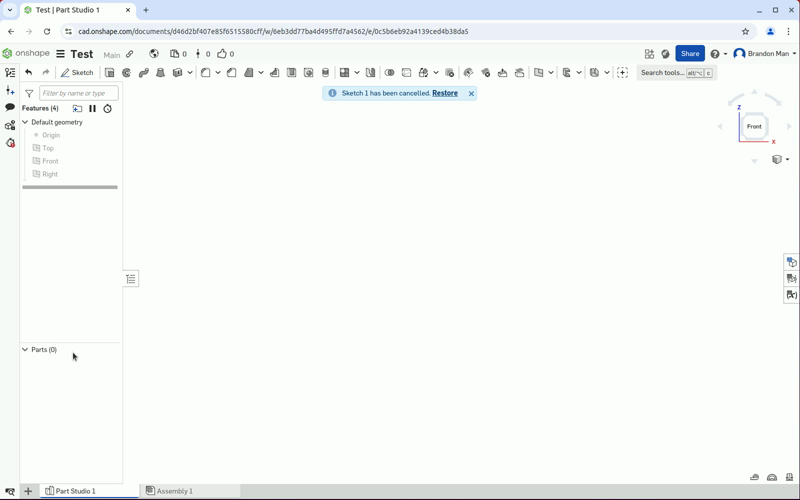
key(shift+s)
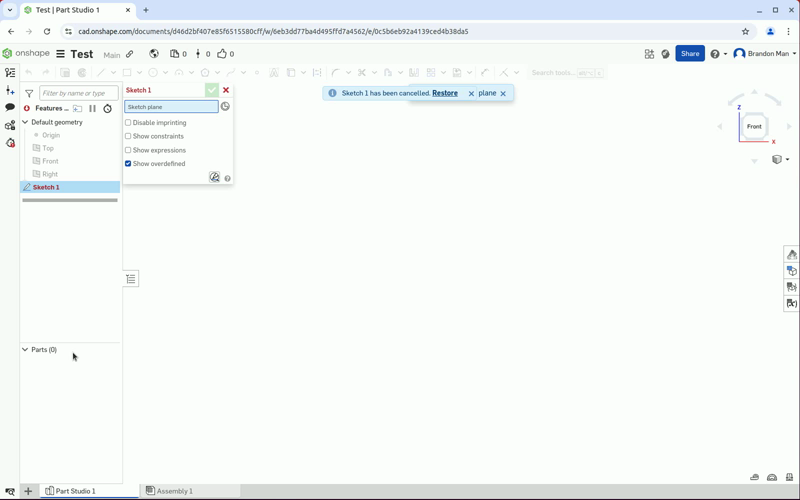
mouse_move(73, 163)
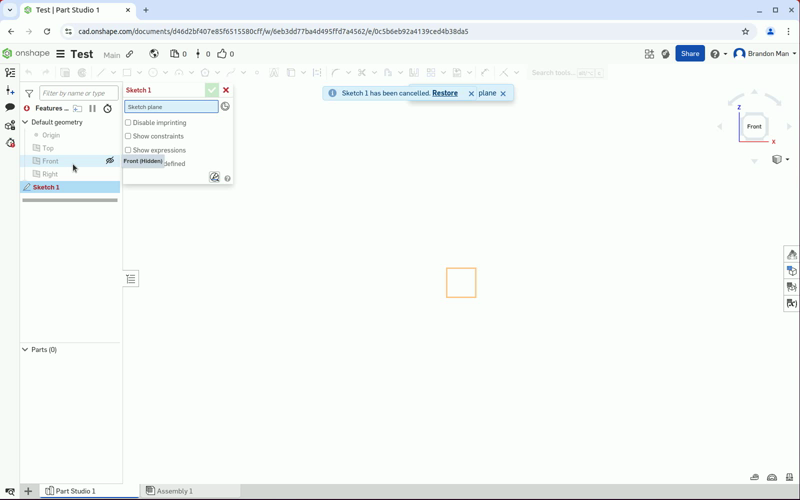
click(73, 163)
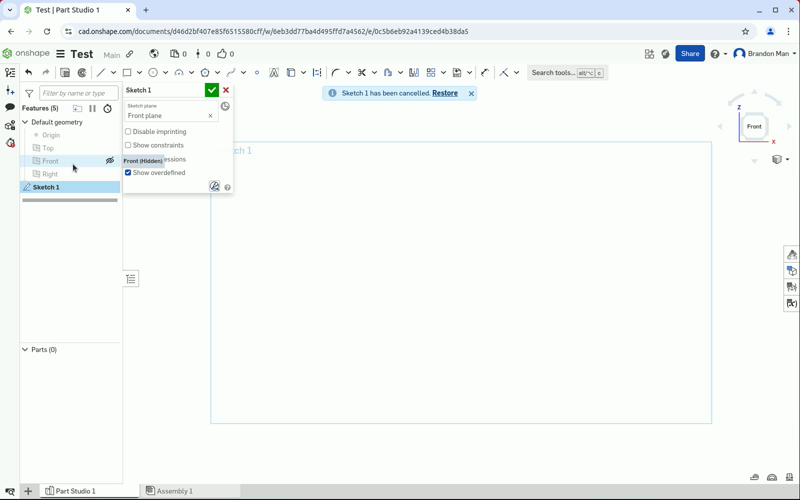
mouse_move(73, 352)
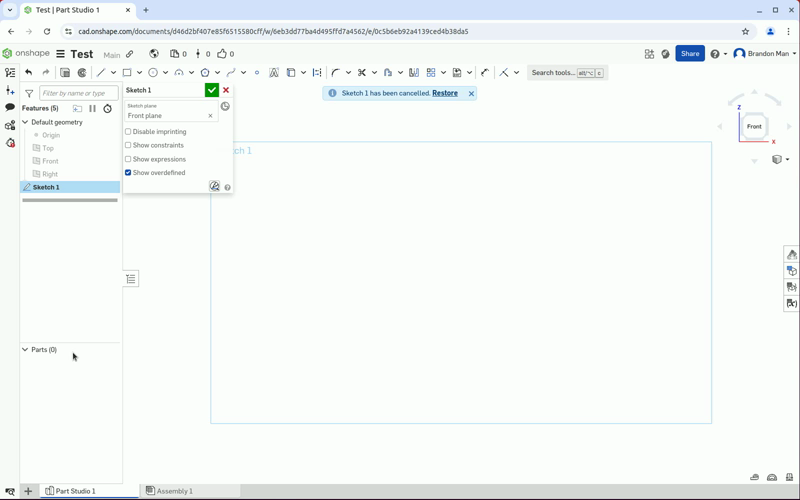
key(y)
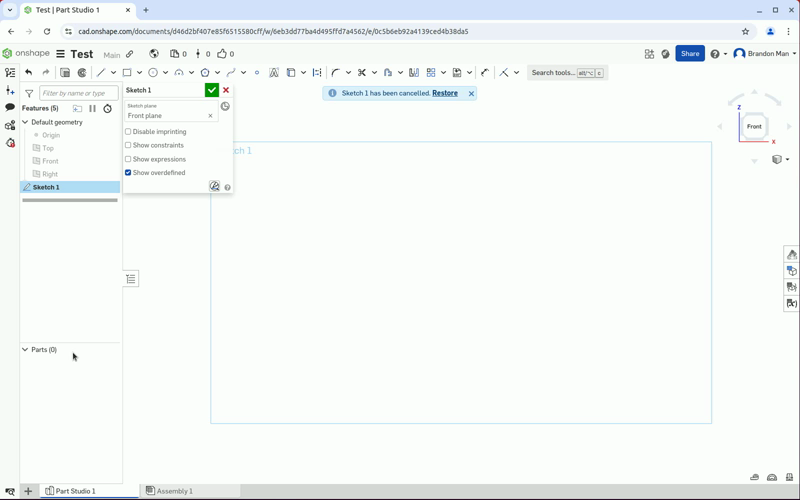
key(l)
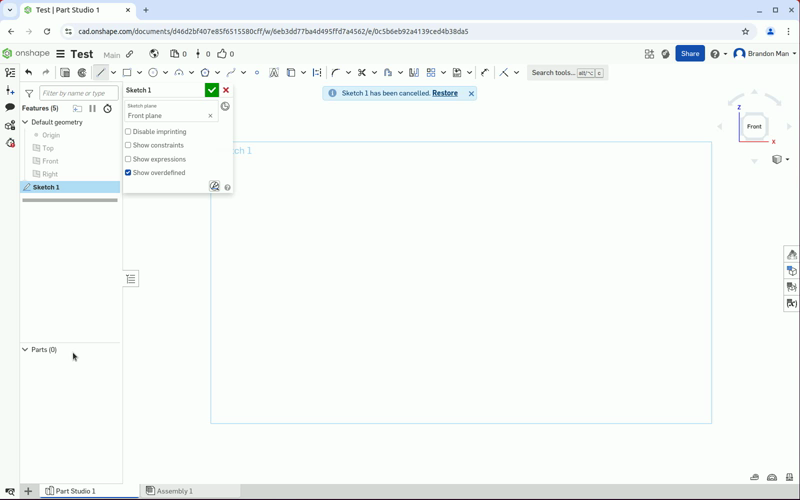
key_down(shift)
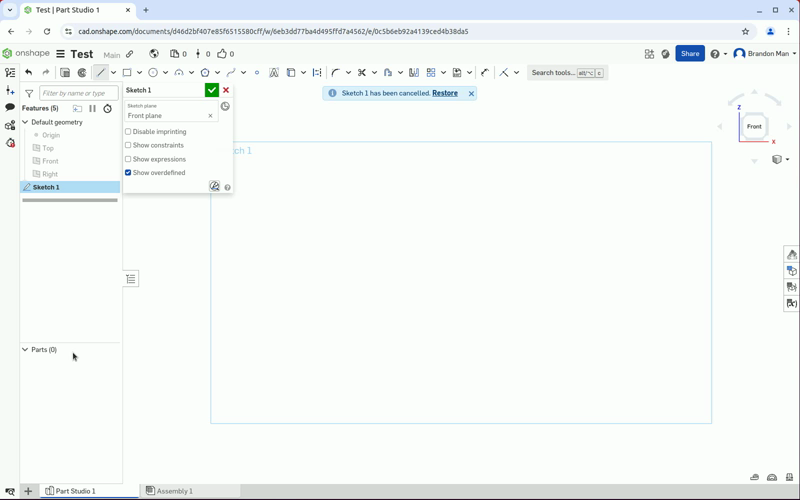
mouse_move(385, 244)
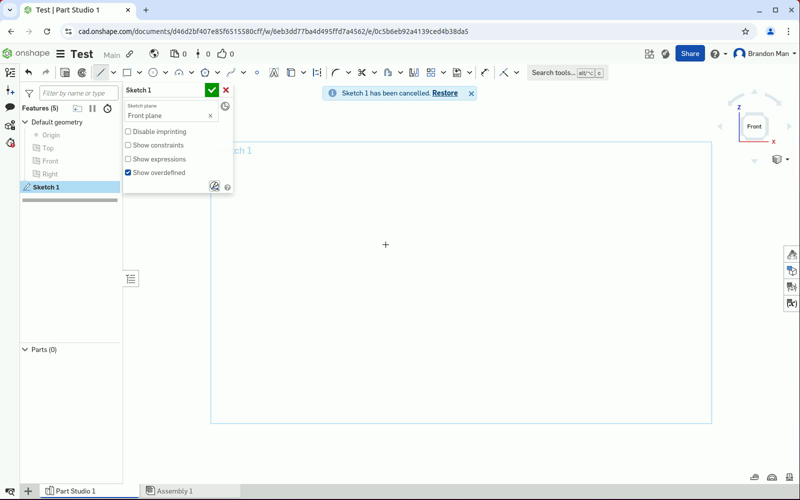
click(385, 244)
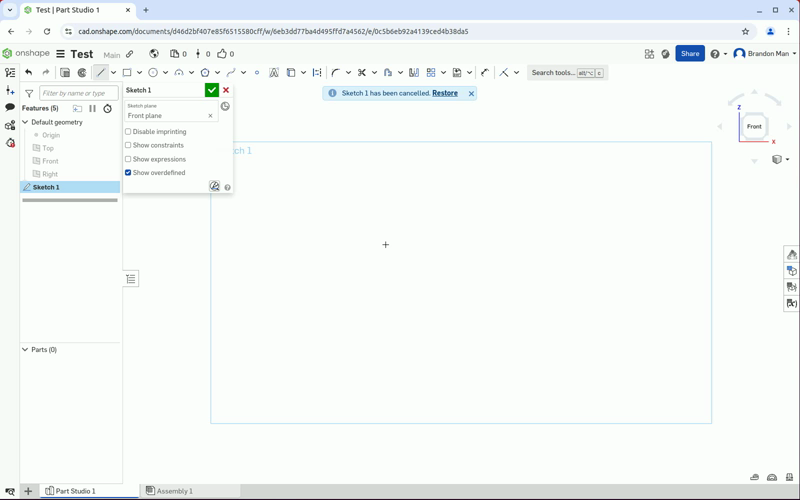
key_up(shift)
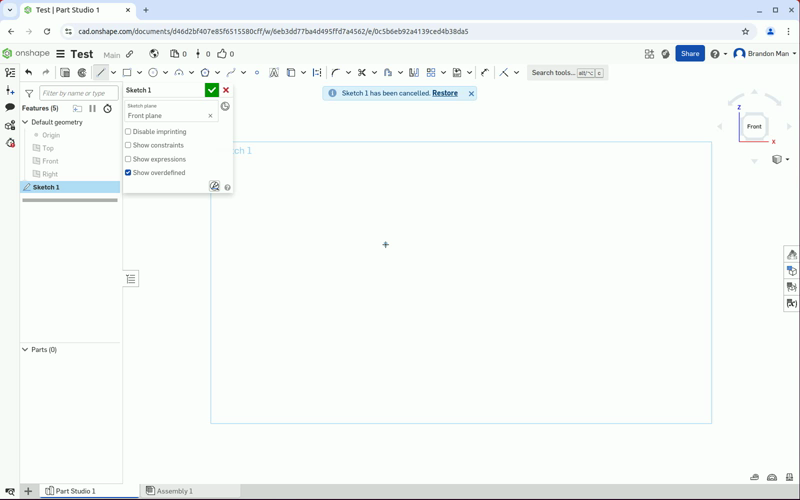
key_down(shift)
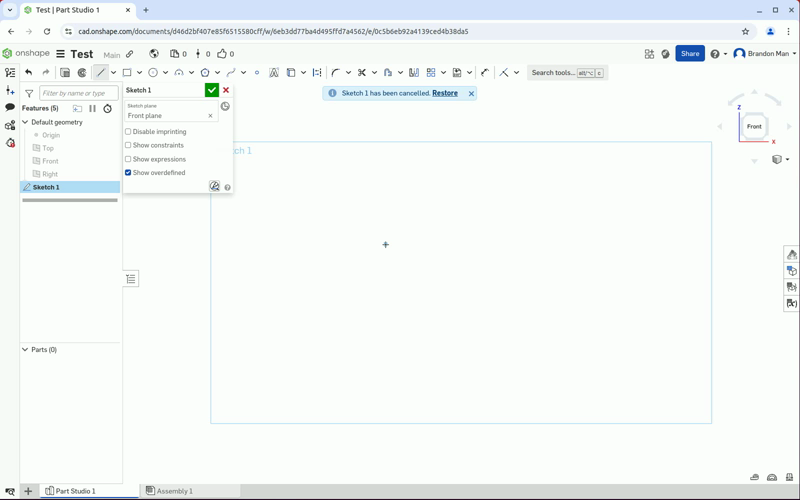
mouse_move(415, 244)
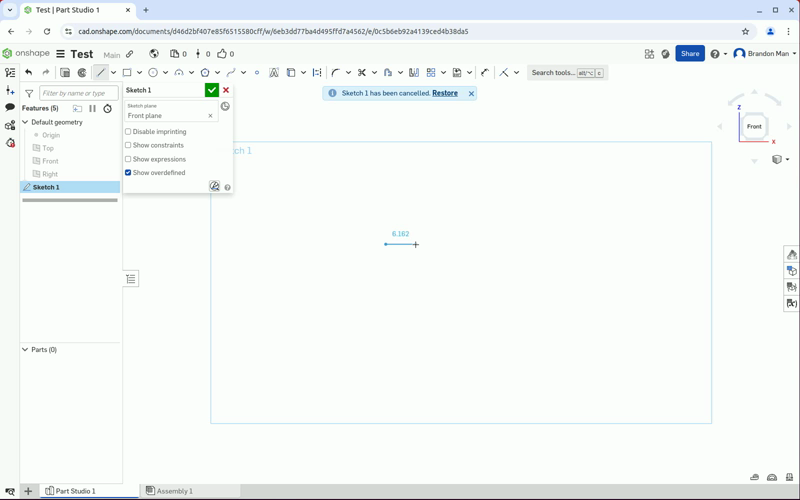
mouse_move(422, 244)
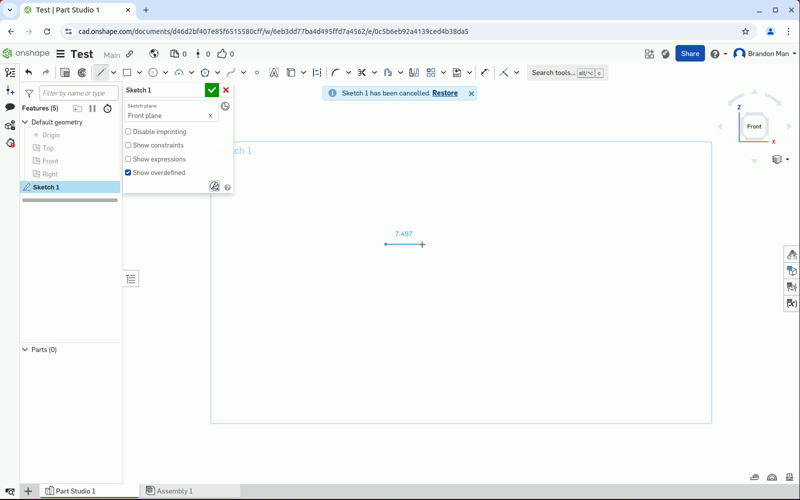
click(422, 244)
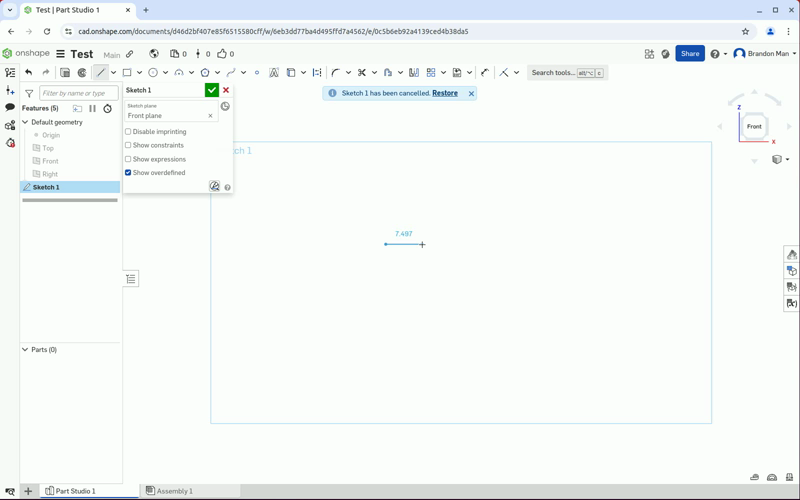
key_up(shift)
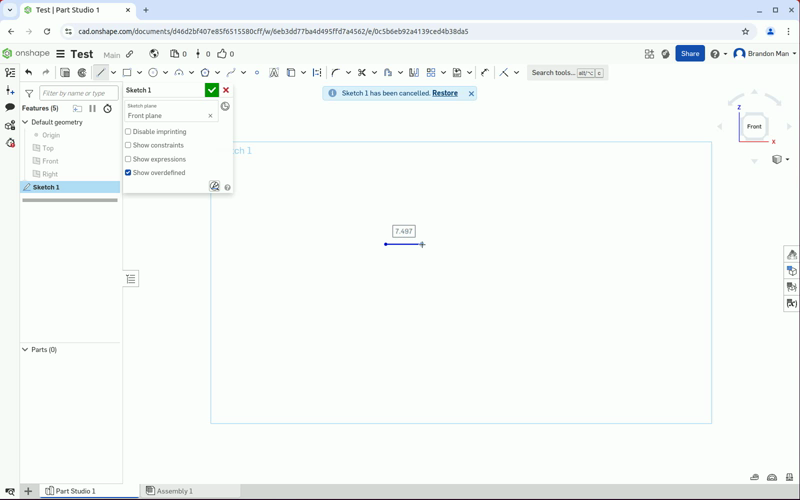
key_down(shift)
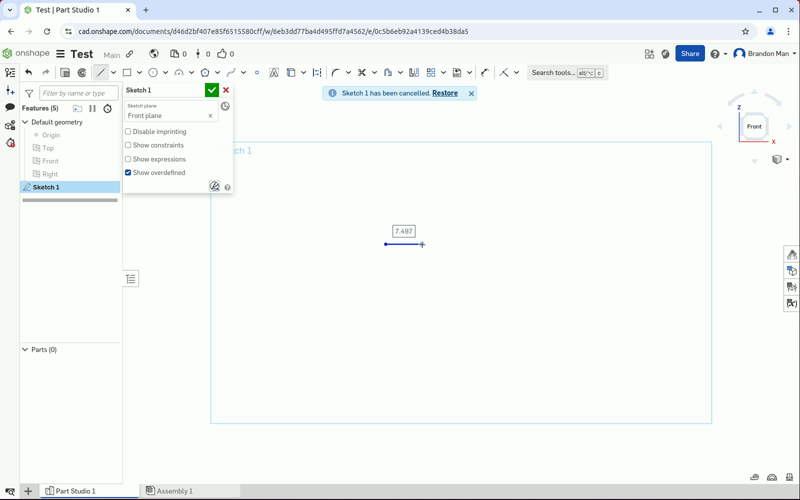
mouse_move(452, 244)
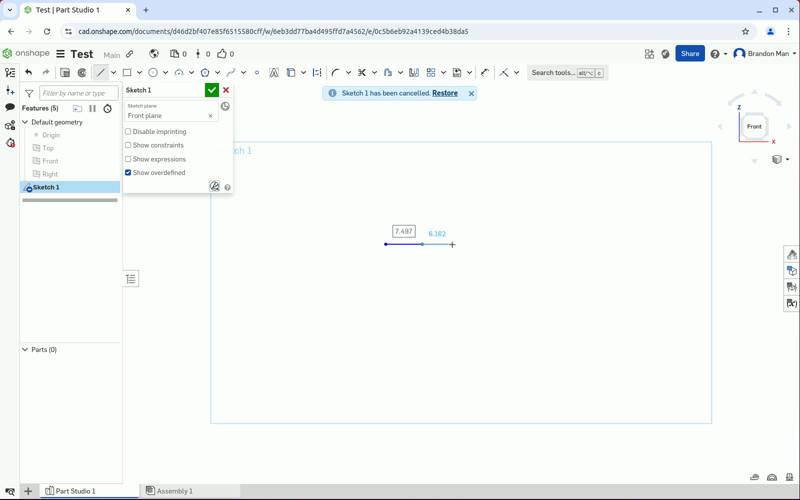
mouse_move(422, 205)
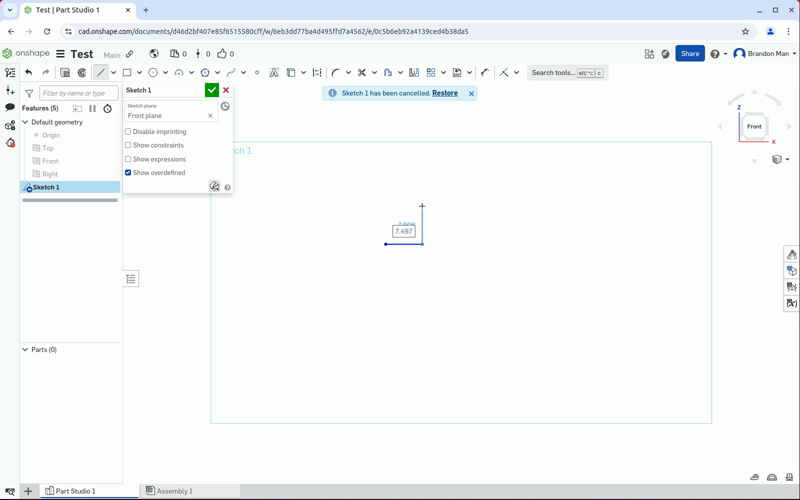
click(422, 205)
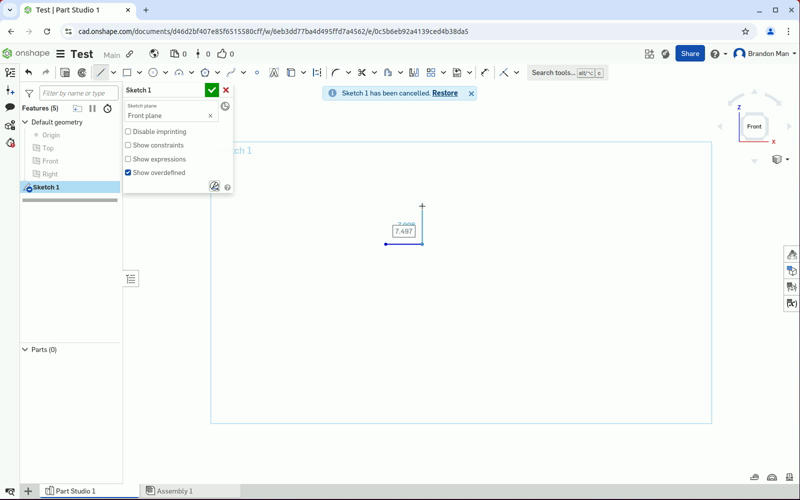
key_up(shift)
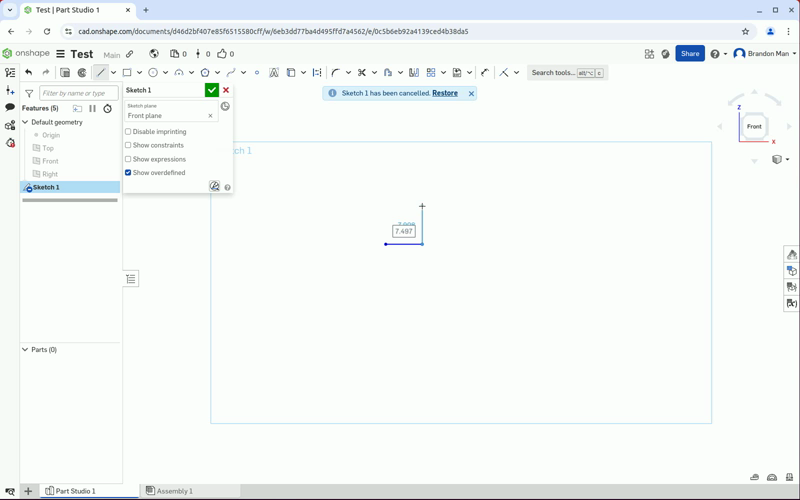
key_down(shift)
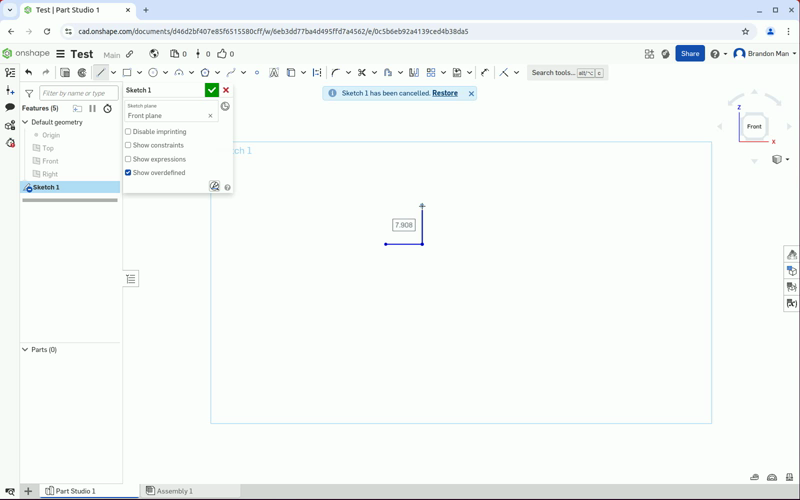
mouse_move(452, 205)
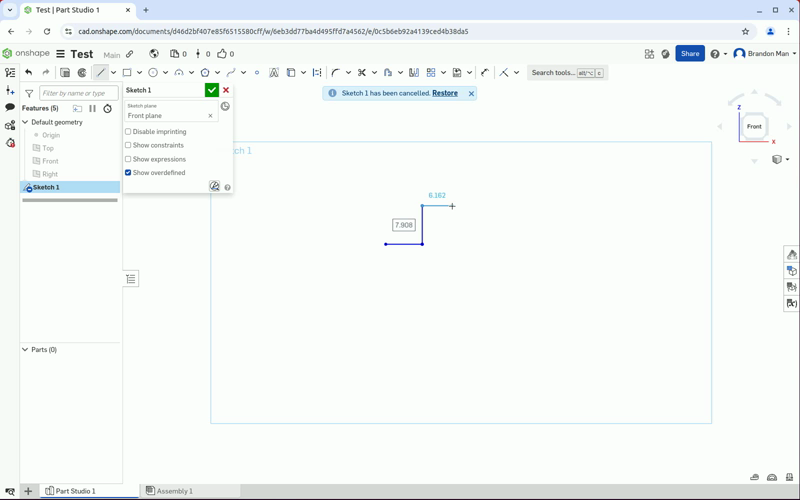
mouse_move(385, 205)
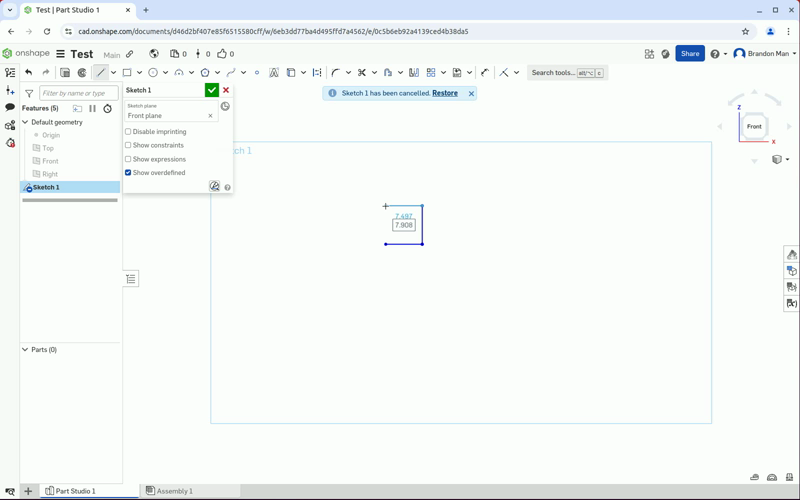
click(385, 205)
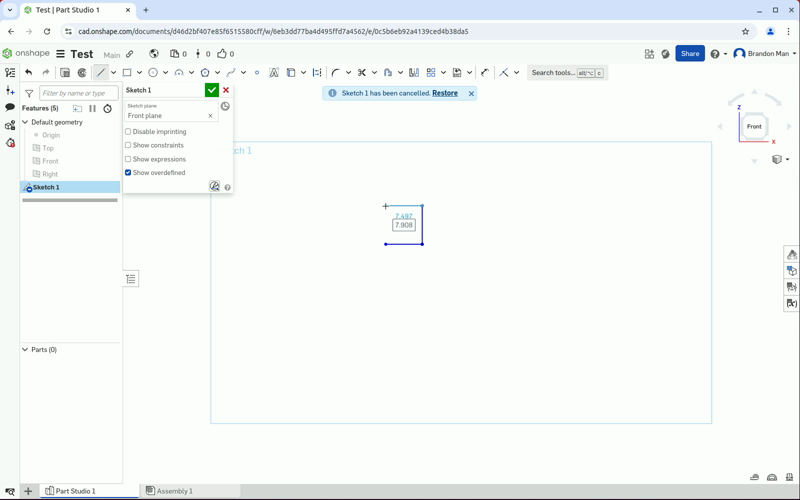
key_up(shift)
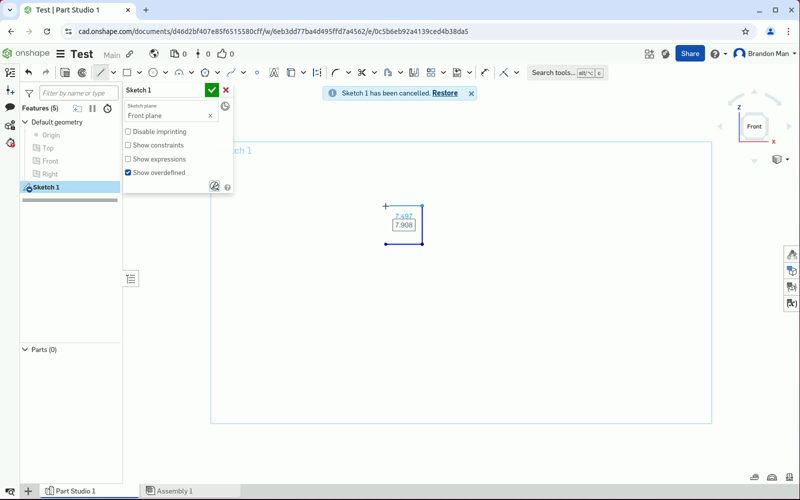
mouse_move(415, 205)
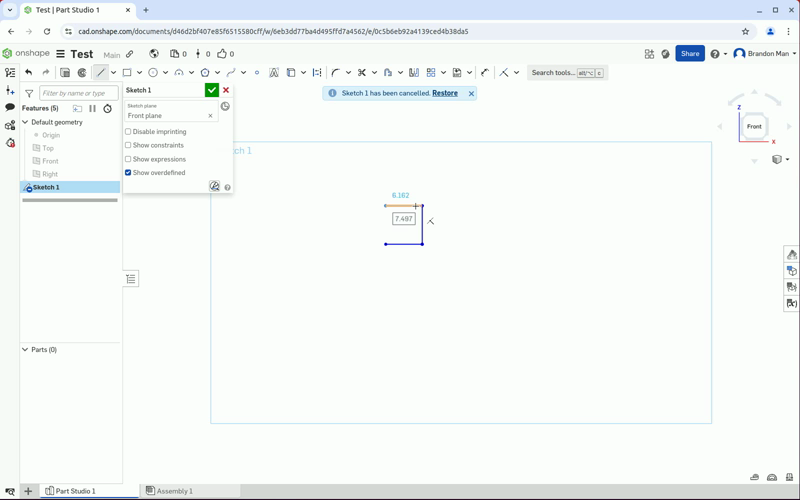
key_down(shift)
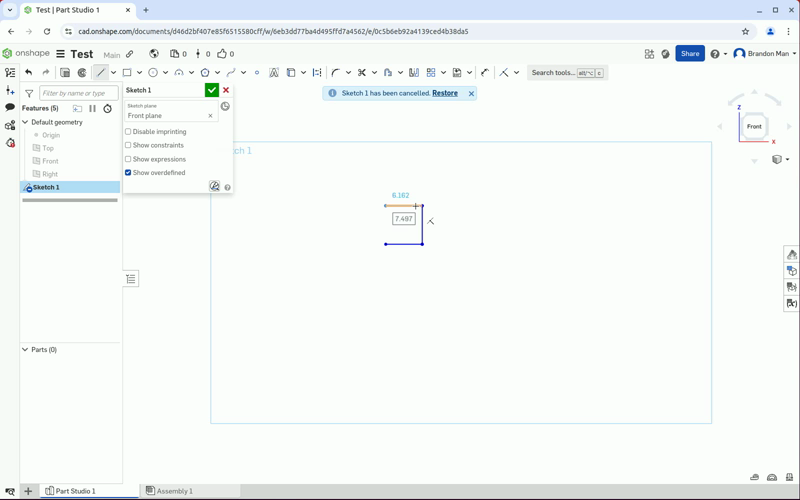
mouse_move(385, 244)
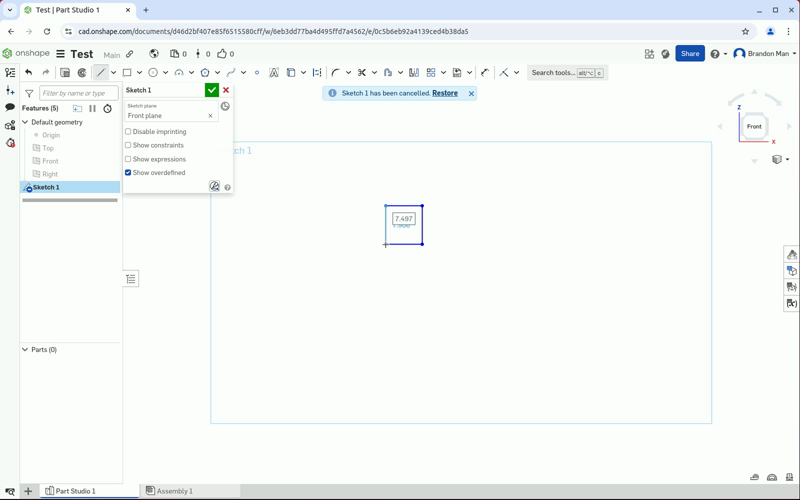
key_up(shift)
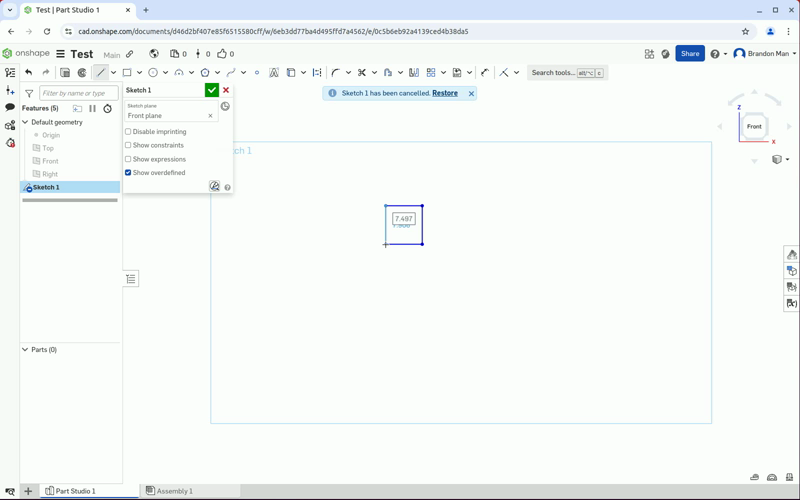
click(385, 244)
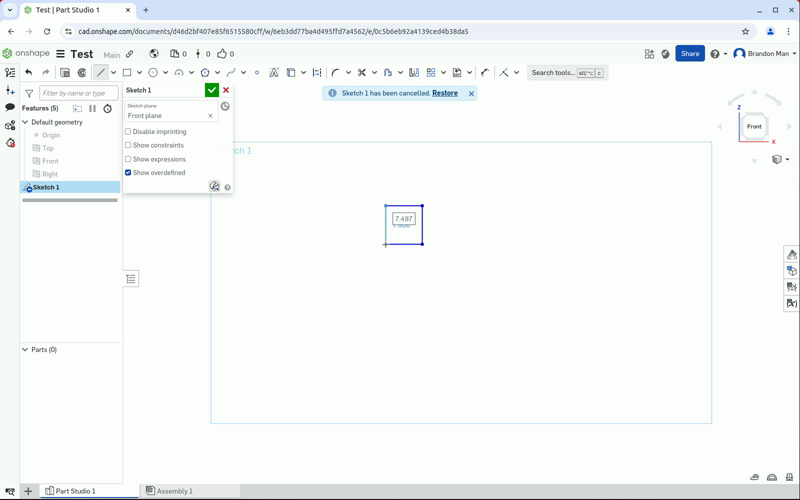
key(esc)
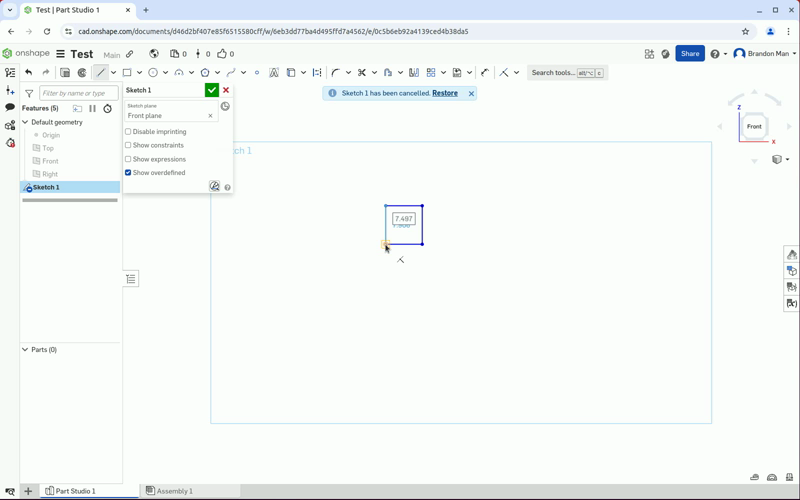
mouse_move(404, 242)
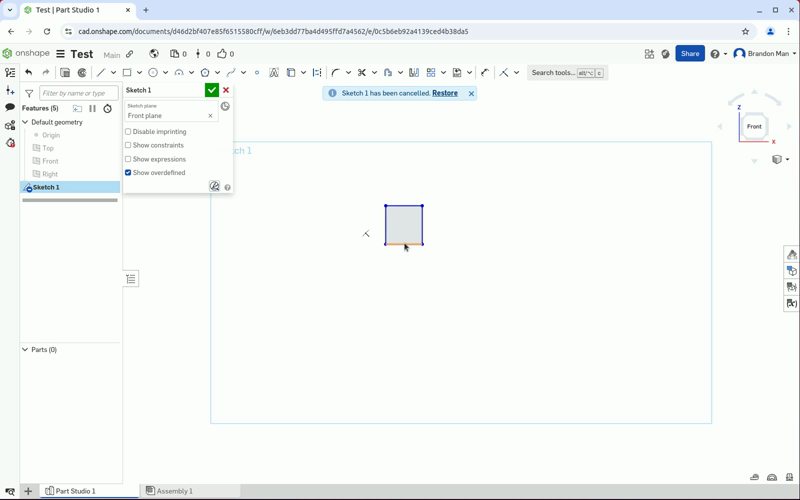
scroll(6)
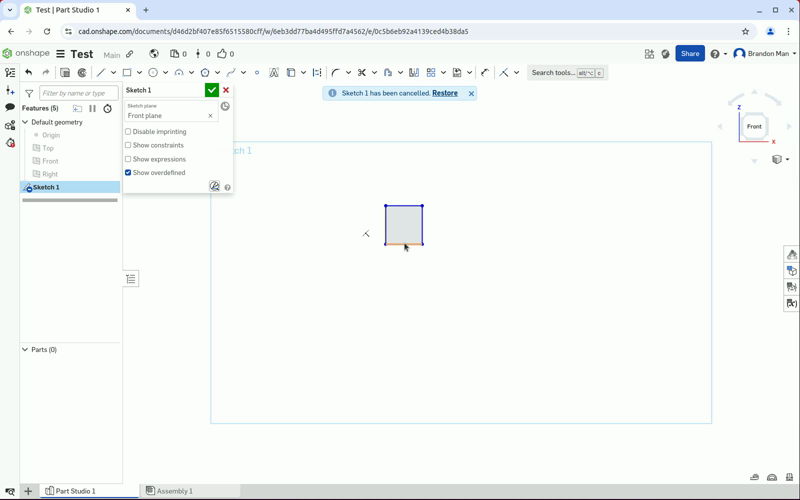
scroll(6)
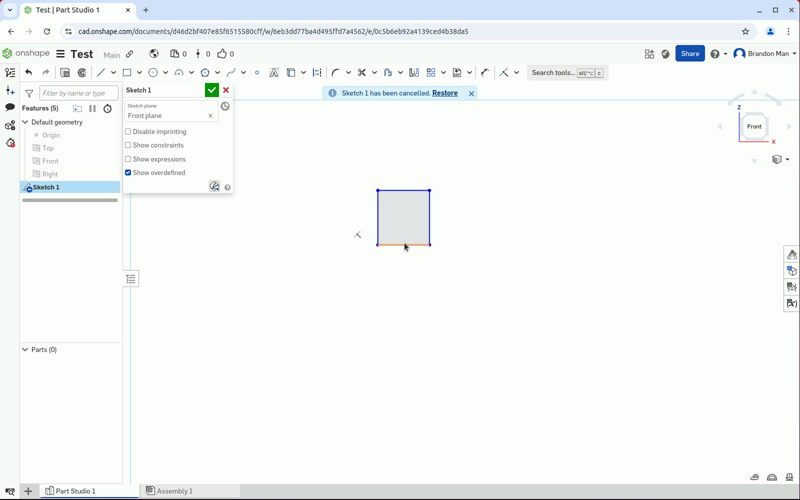
scroll(6)
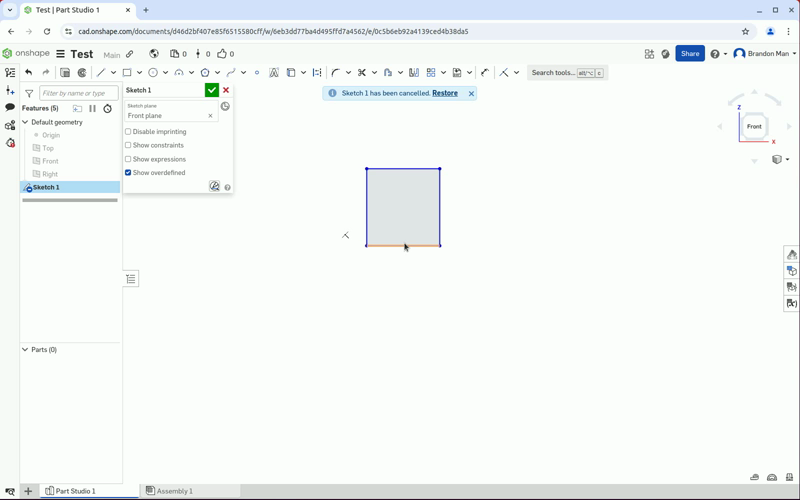
scroll(6)
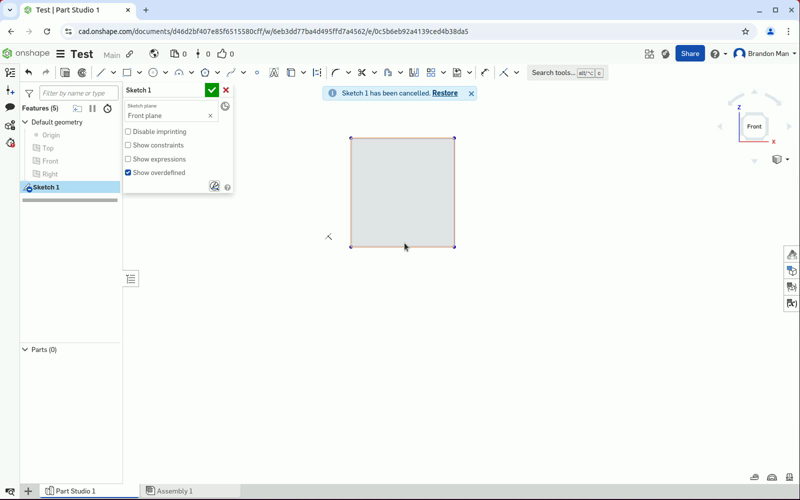
scroll(6)
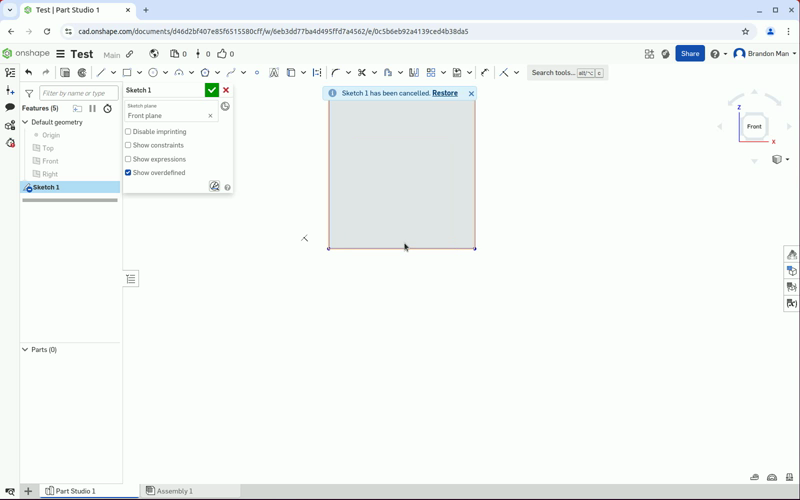
scroll(6)
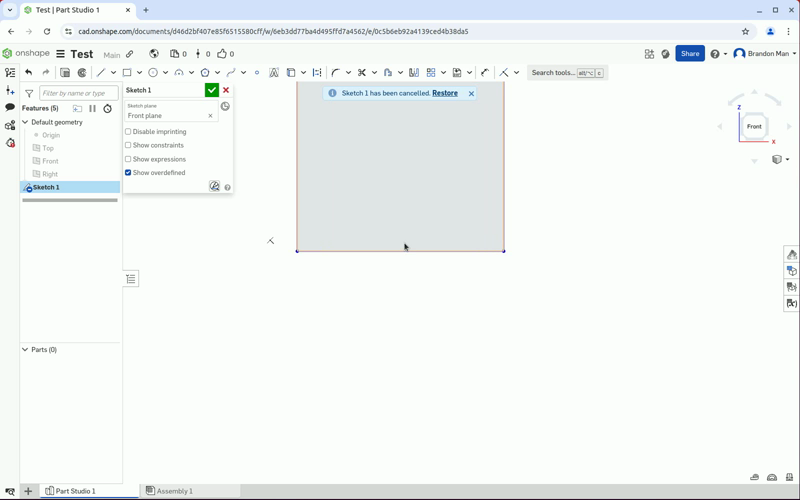
scroll(6)
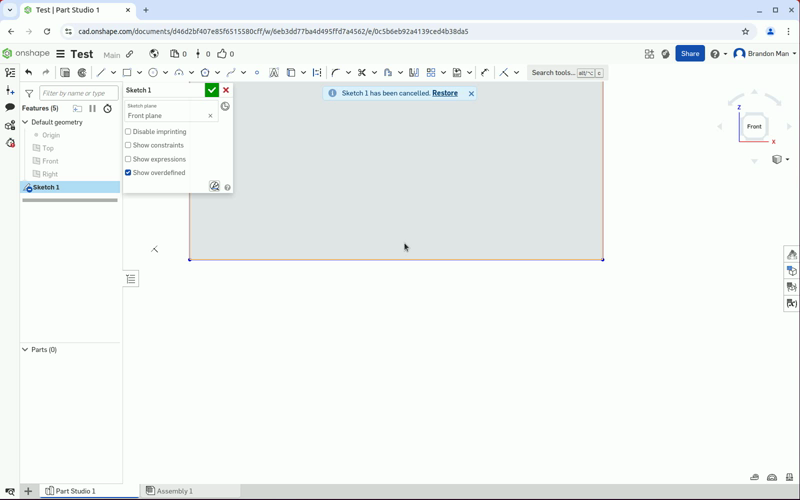
click(404, 242)
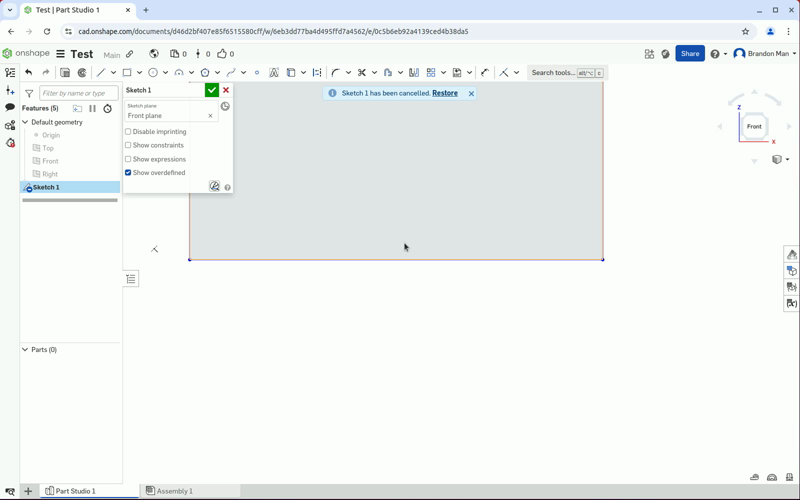
scroll(-6)
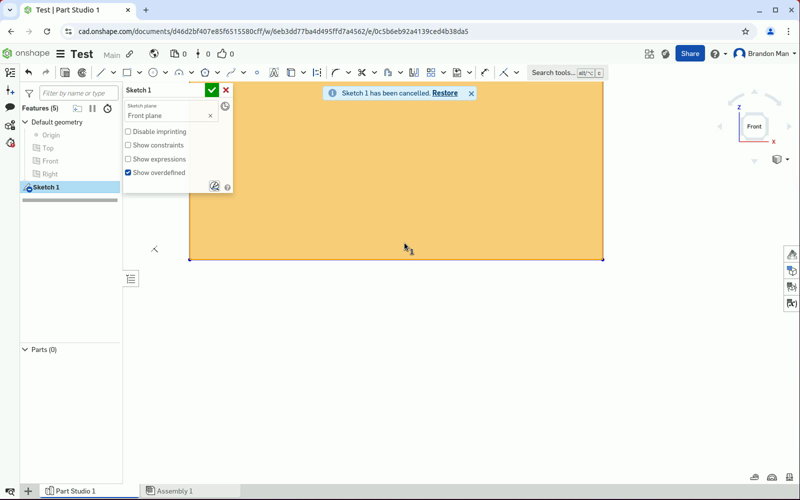
scroll(-6)
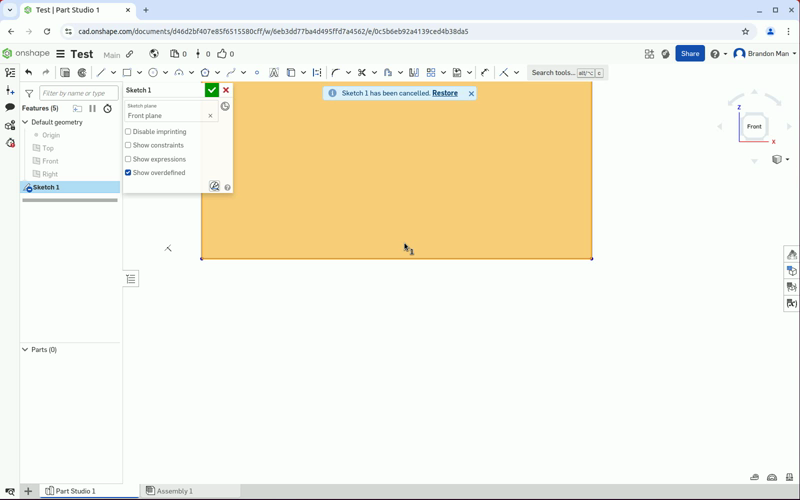
scroll(-6)
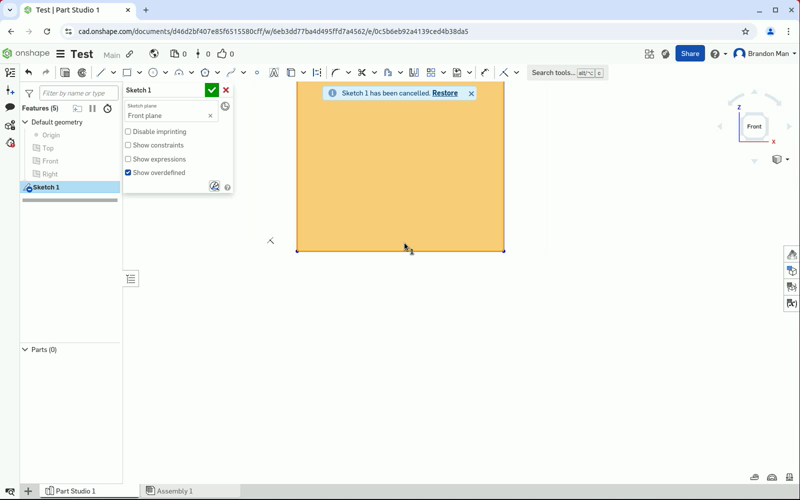
scroll(-6)
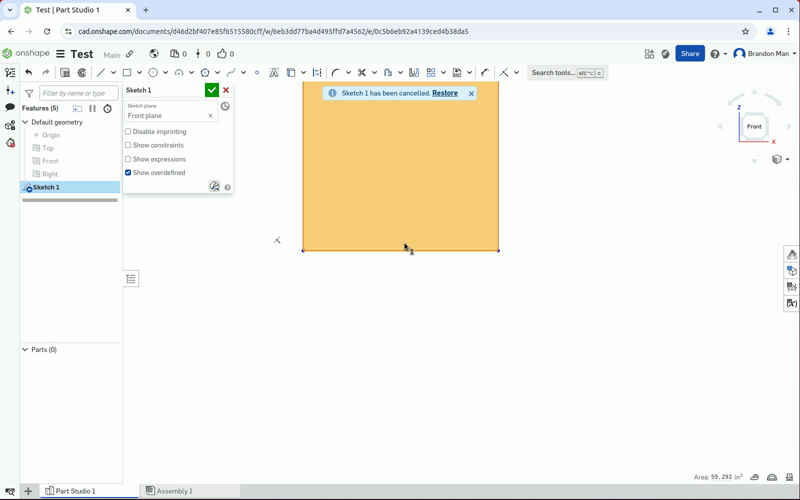
scroll(-6)
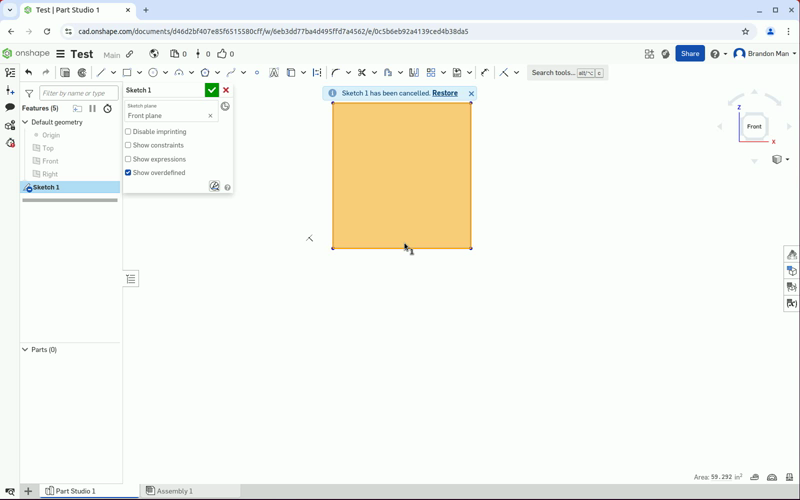
scroll(-6)
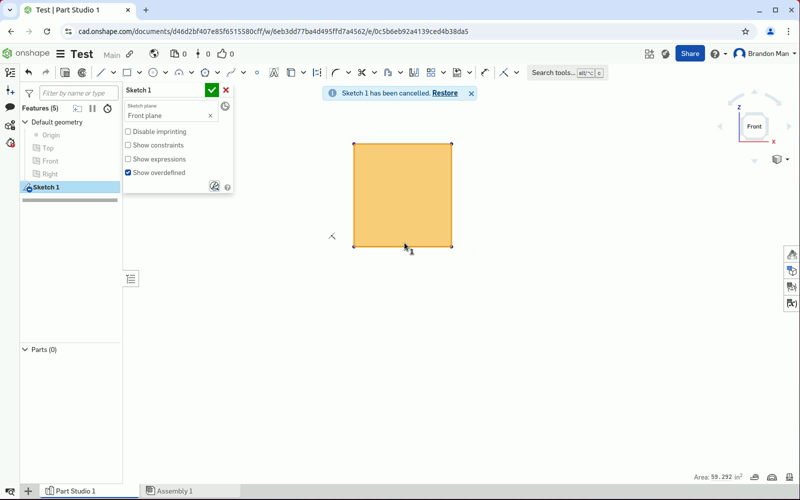
scroll(-6)
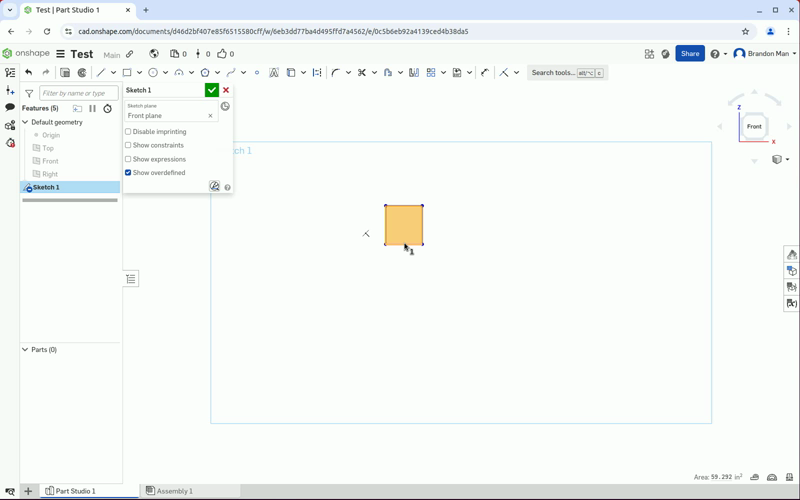
mouse_move(73, 352)
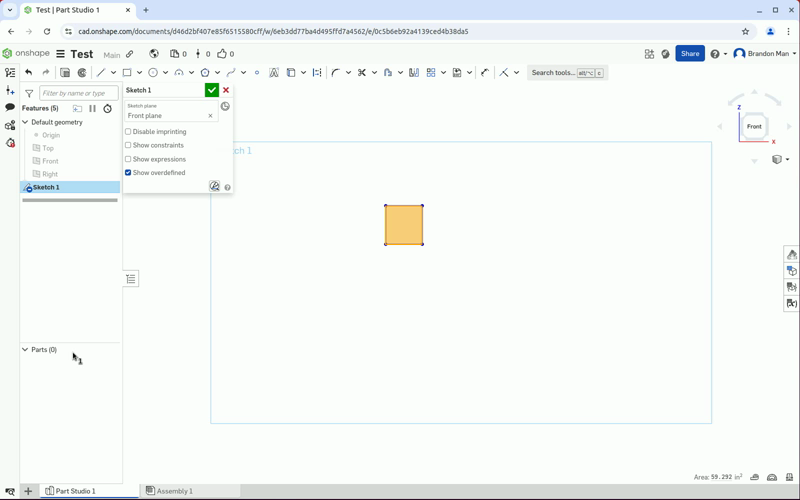
key(shift+y)
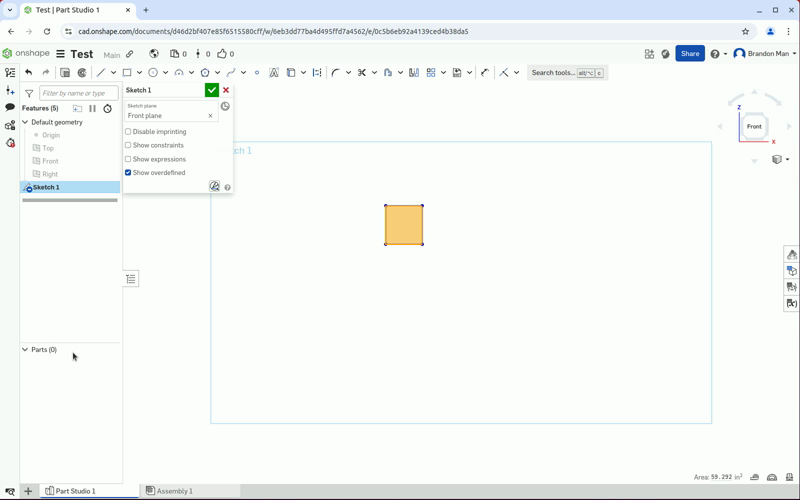
key(shift+e)
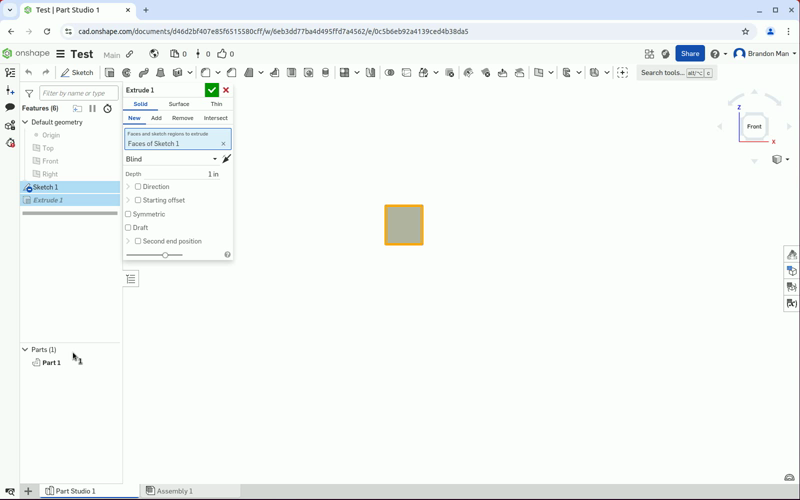
mouse_move(143, 106)
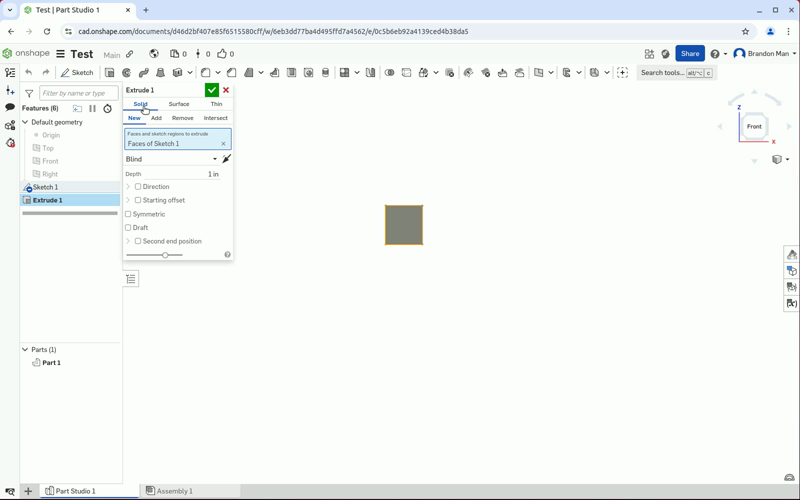
click(143, 106)
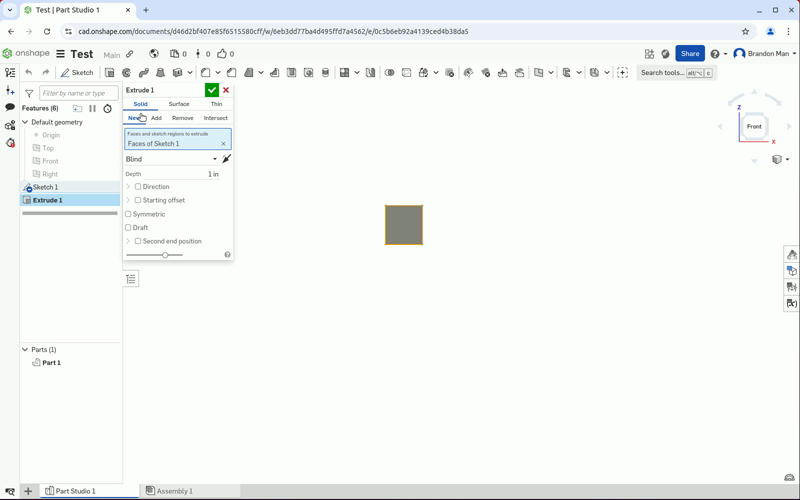
mouse_move(137, 120)
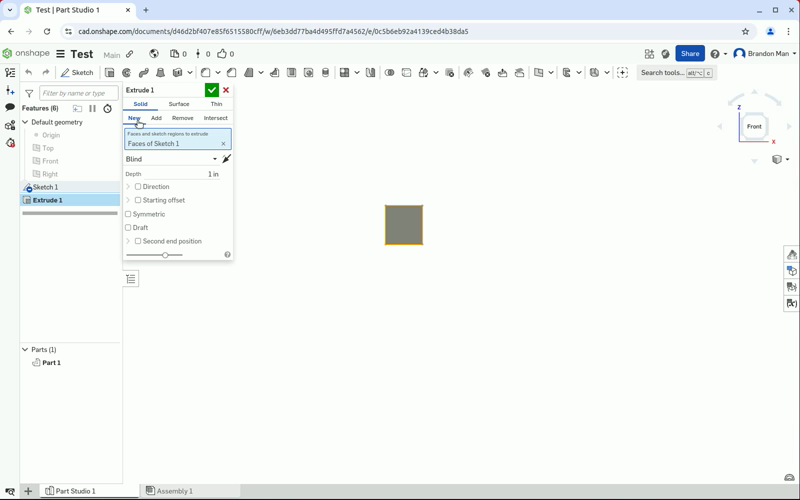
click(137, 120)
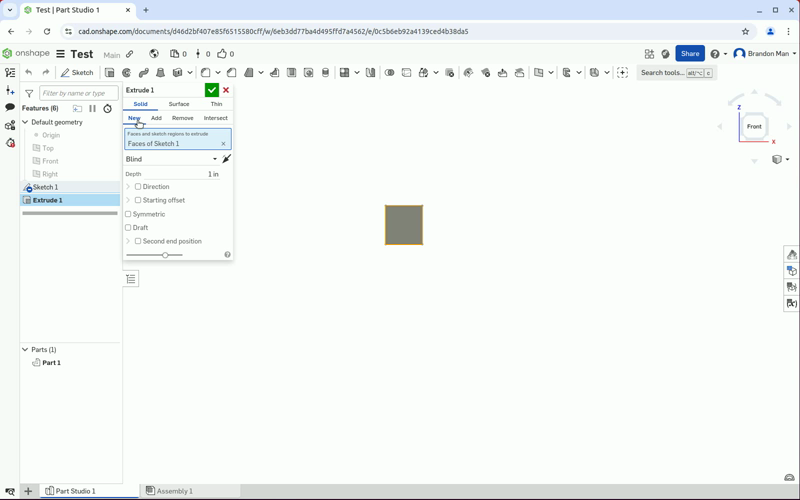
key(tab, 4)
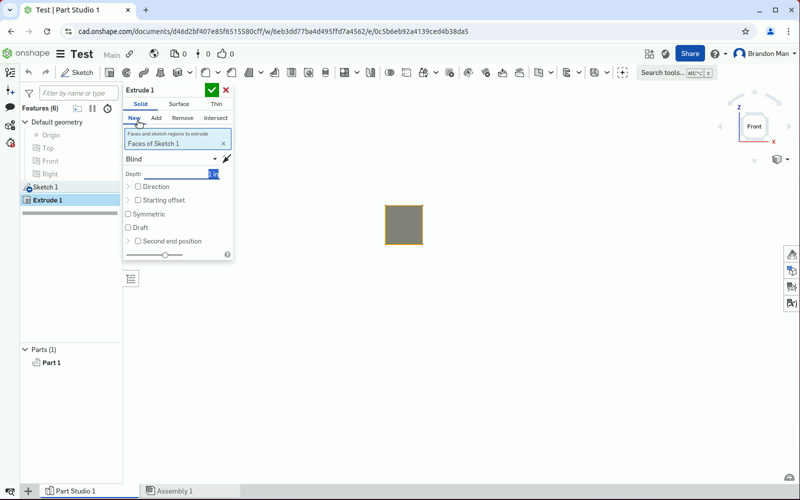
text(-14.924)
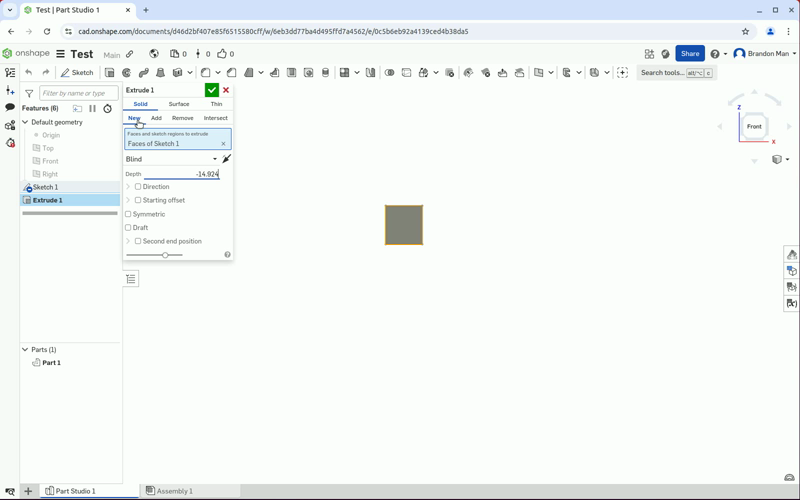
key(enter)
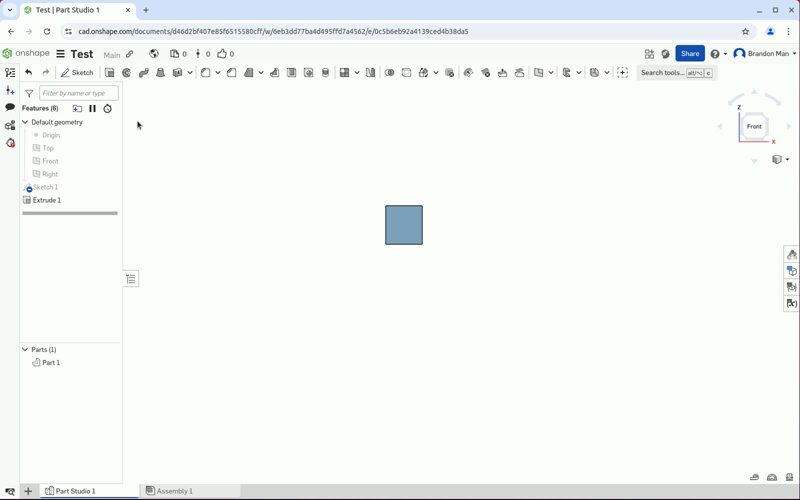
key(shift+h)
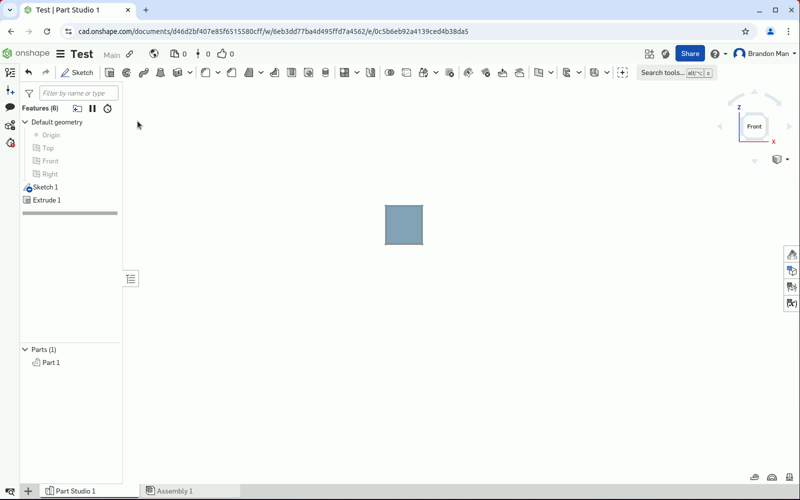
key(shift+h)
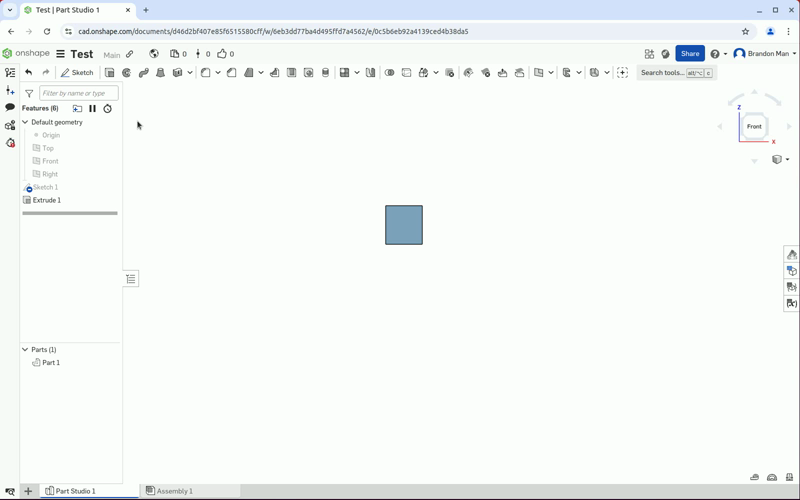
mouse_move(73, 189)
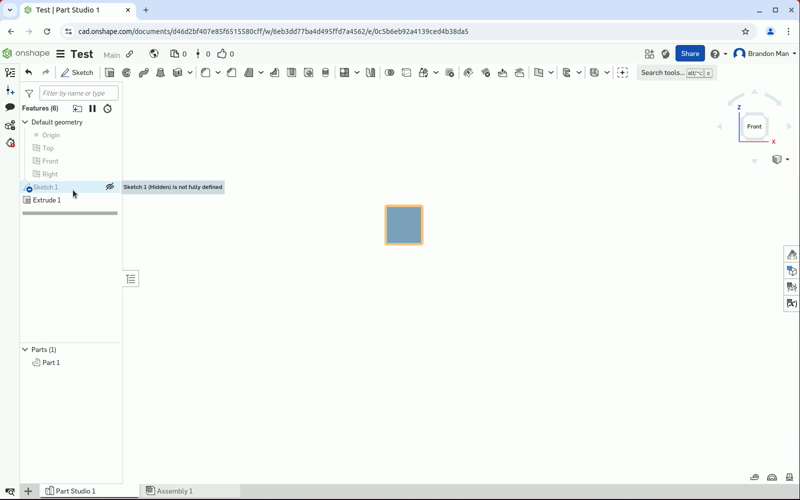
click(73, 189)
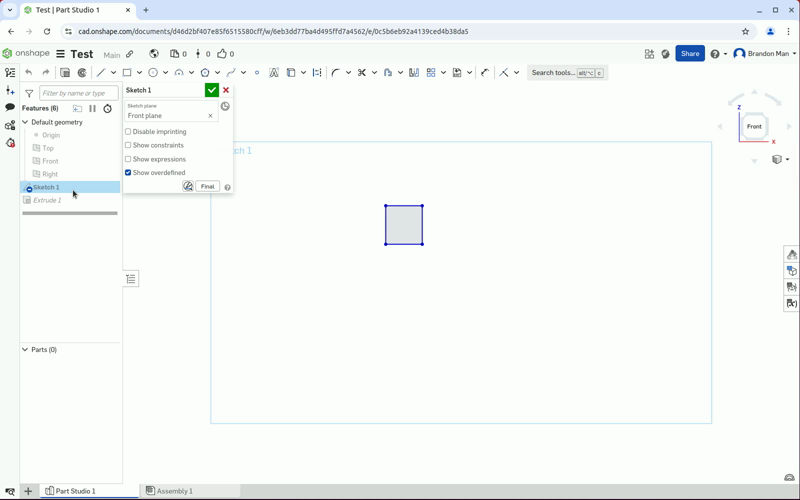
mouse_move(229, 92)
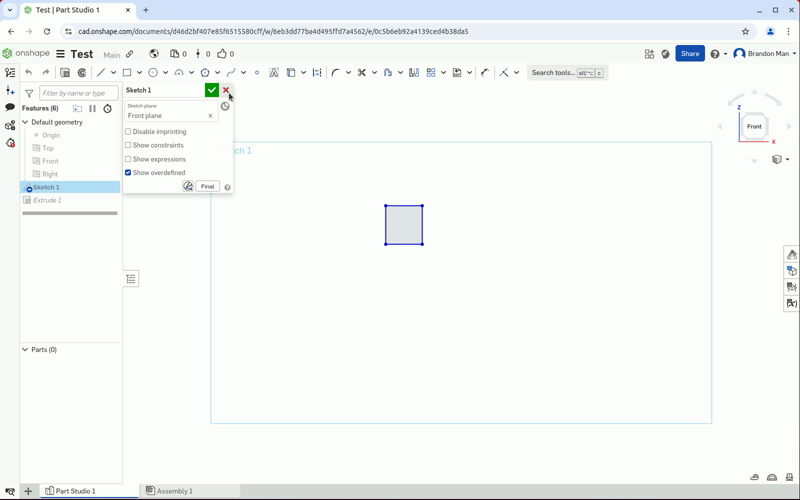
click(229, 92)
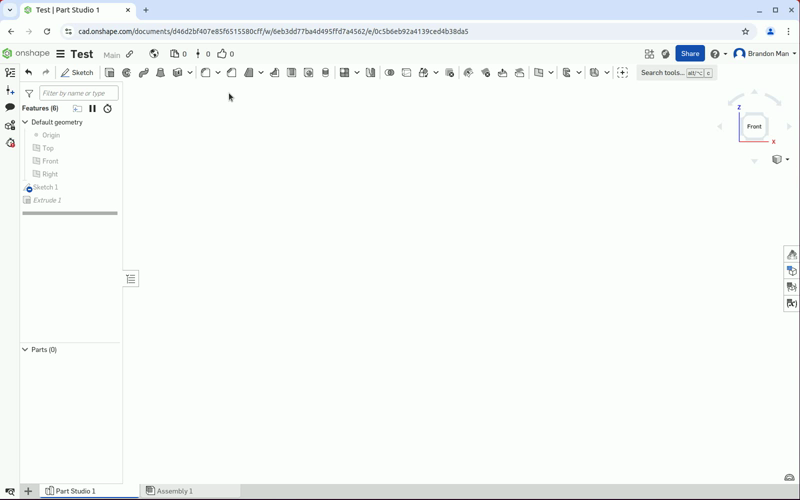
mouse_move(73, 352)
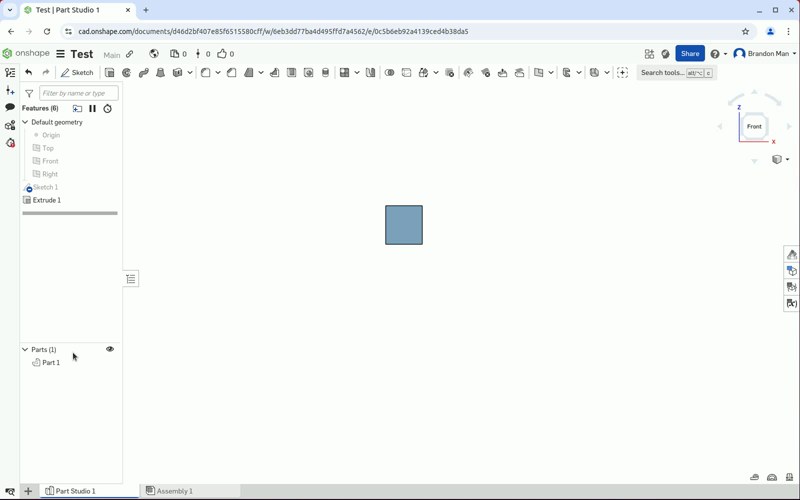
key(y)
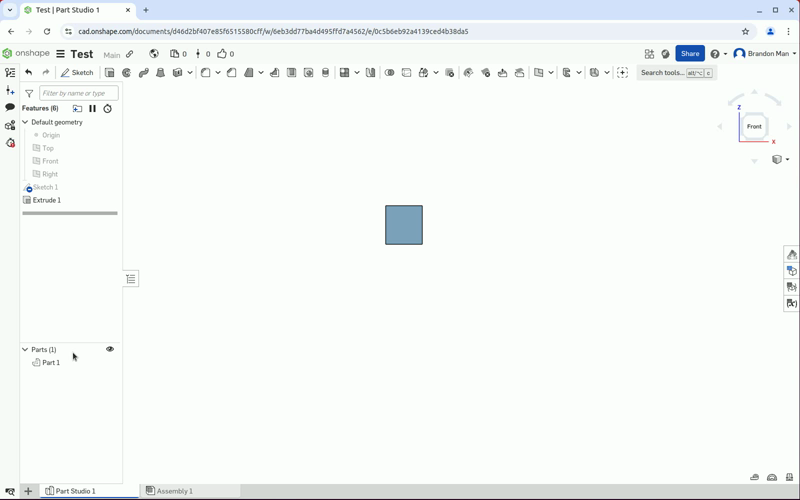
key(shift+p)
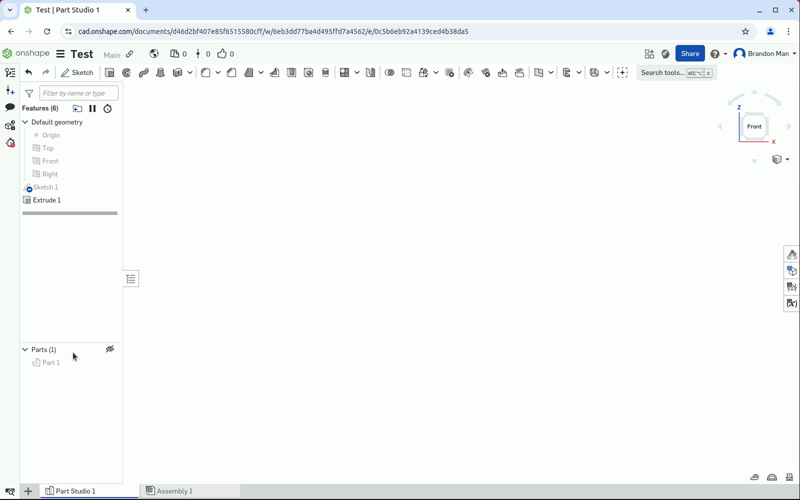
key(space)
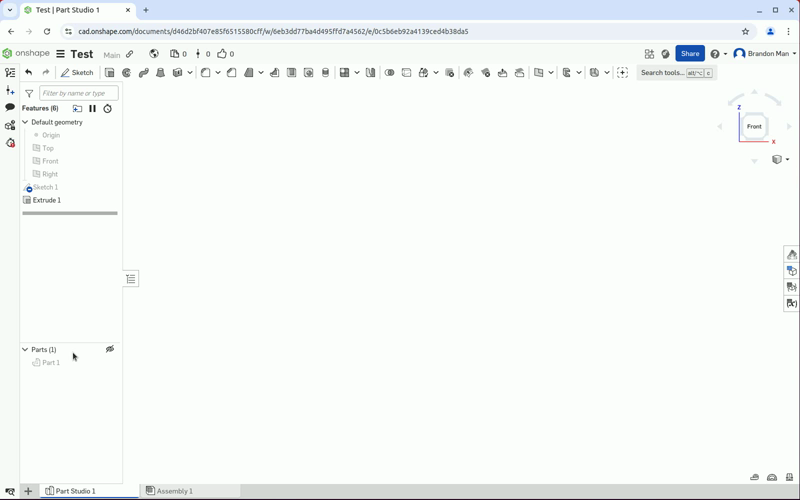
key_down(shift)
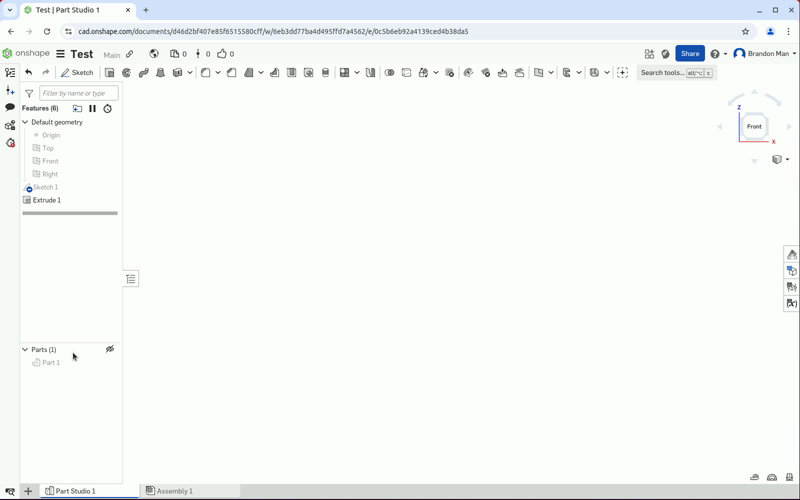
key(down)
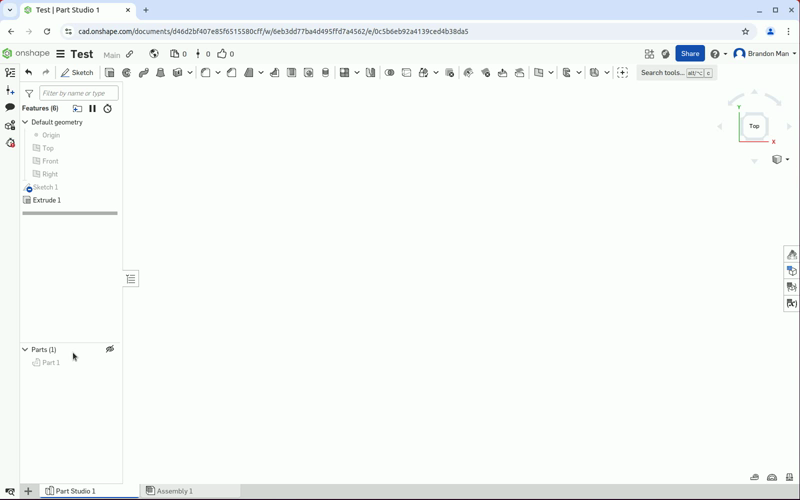
key_up(shift)
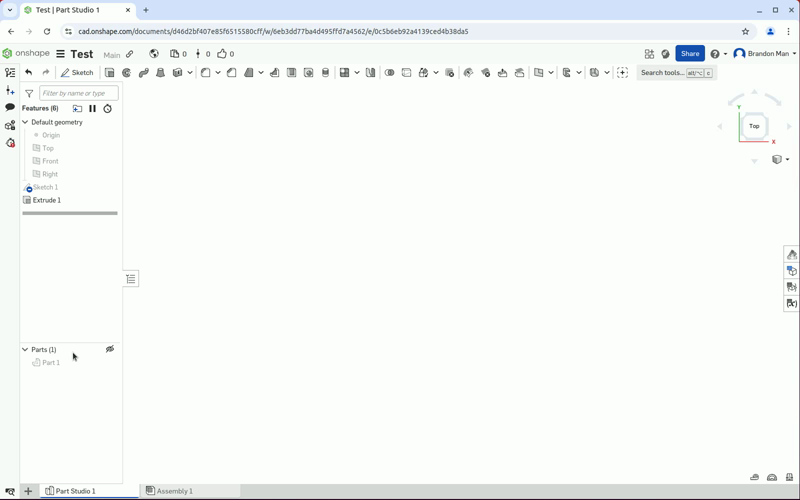
mouse_move(73, 352)
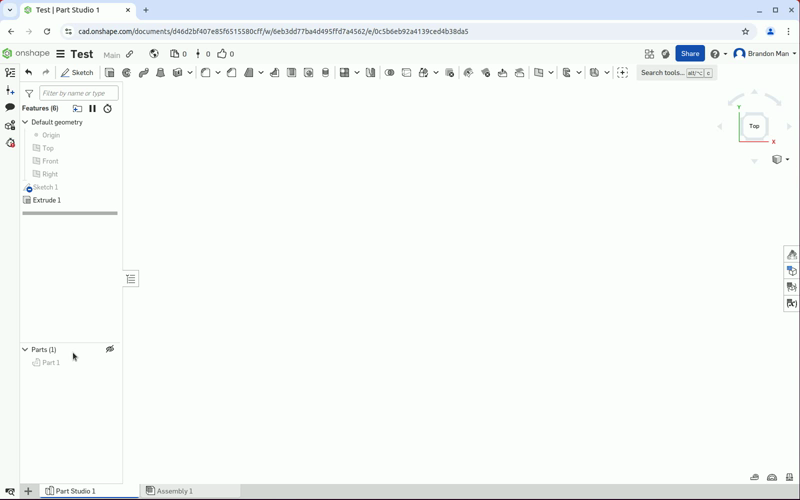
key(shift+y)
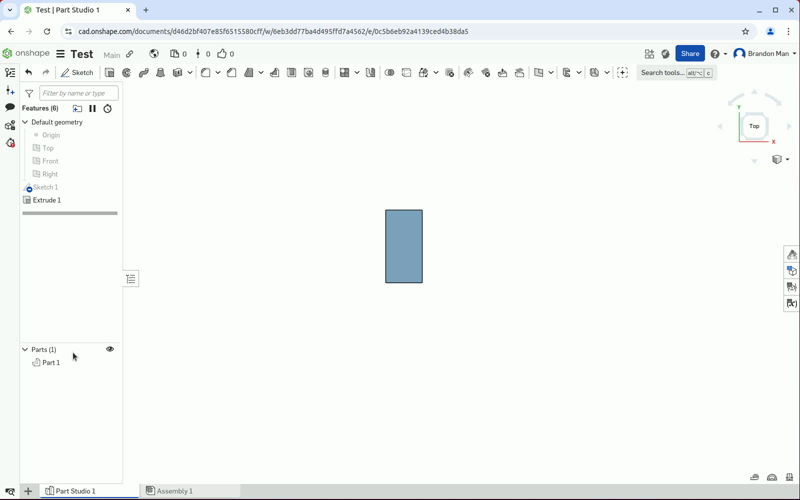
mouse_move(541, 75)
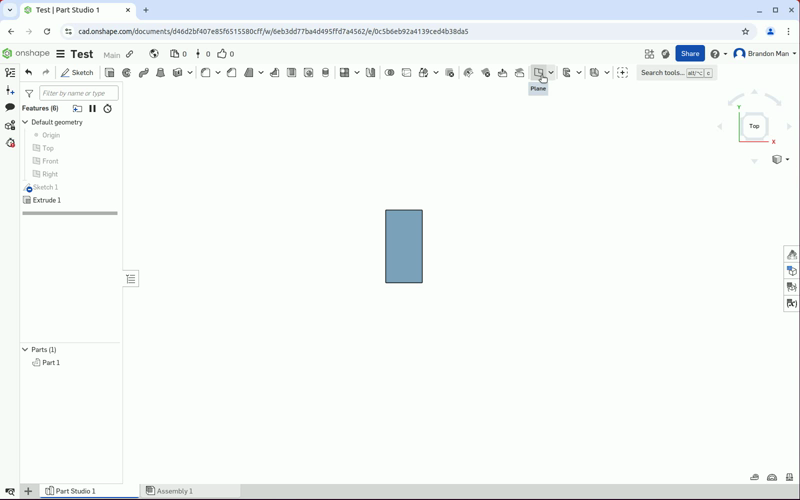
click(541, 75)
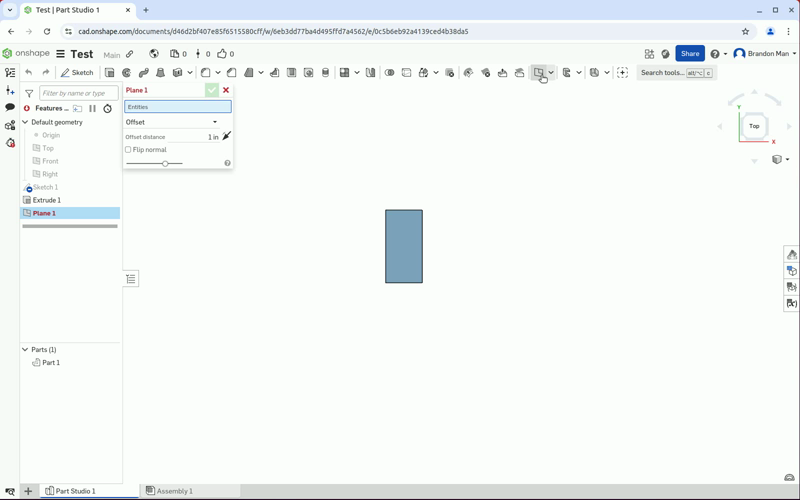
mouse_move(73, 150)
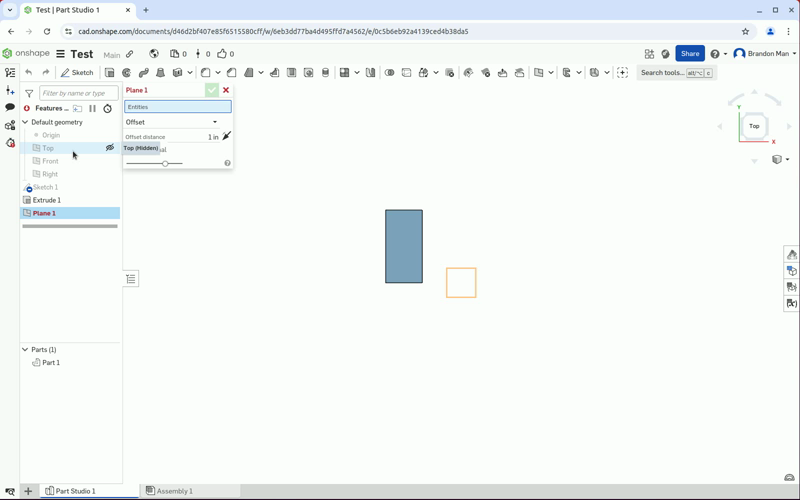
click(73, 150)
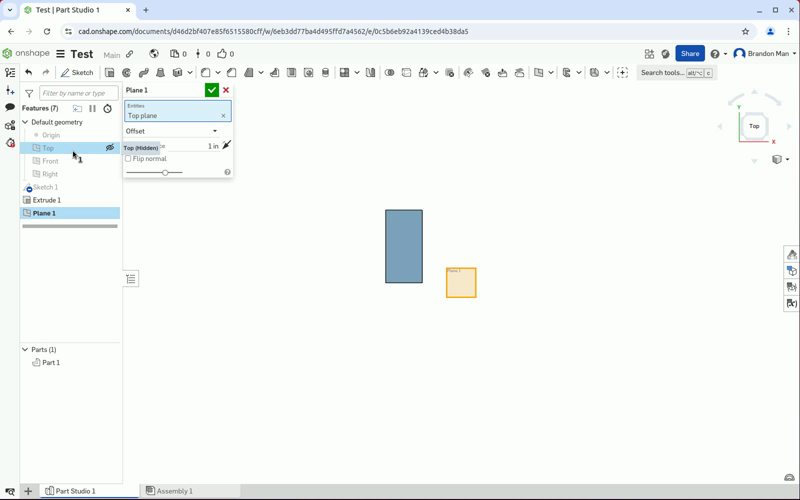
key(tab, 2)
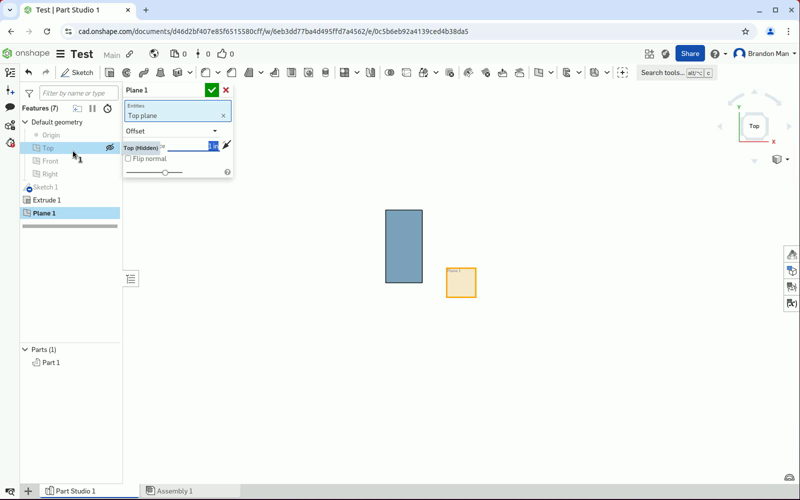
text(15.652)
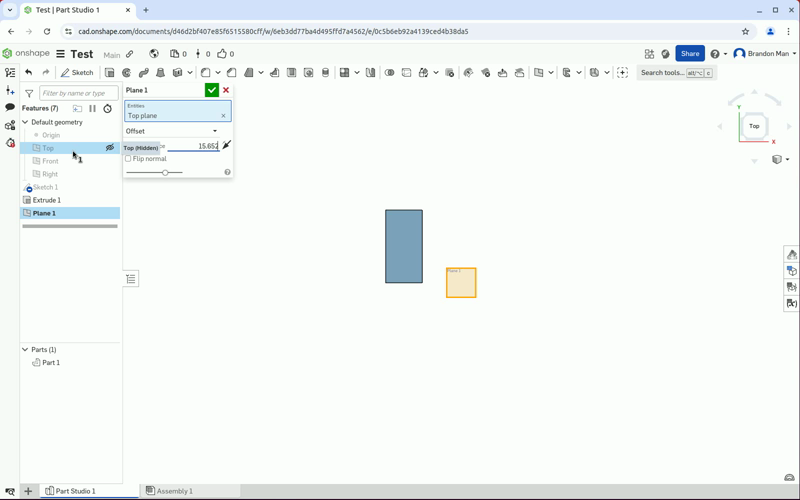
key(enter, 2)
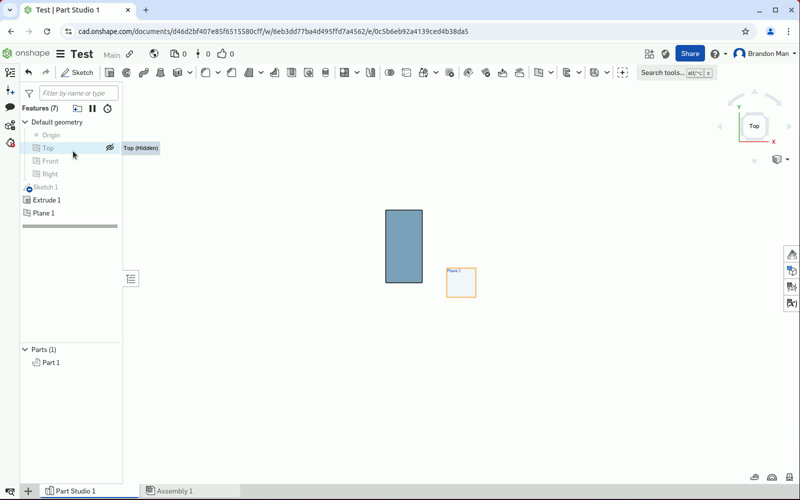
key(shift+s)
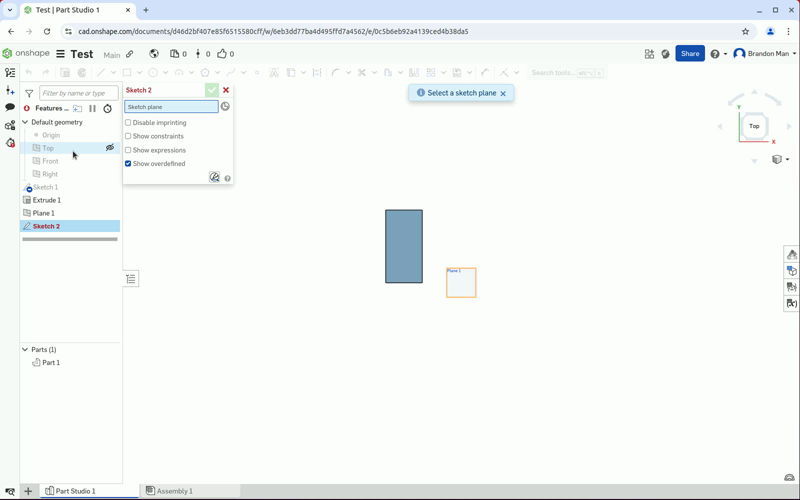
mouse_move(73, 215)
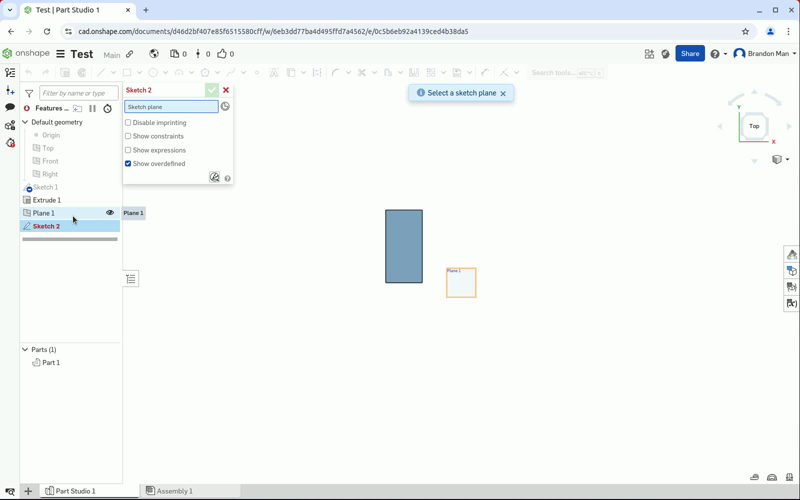
click(73, 215)
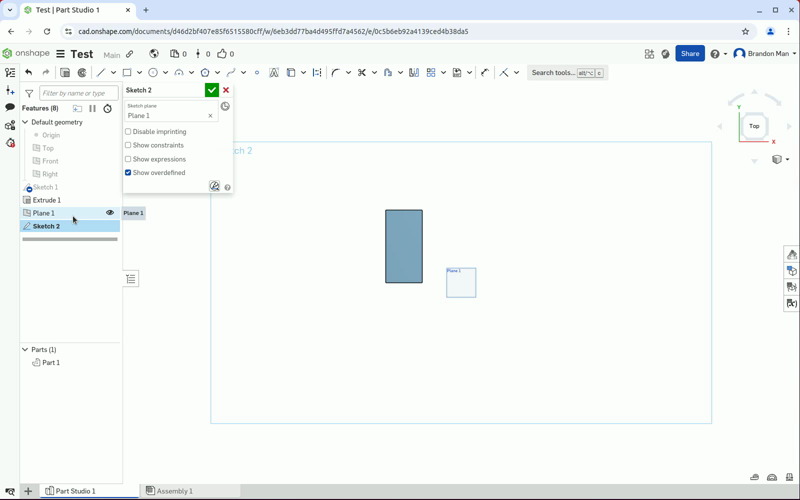
mouse_move(73, 352)
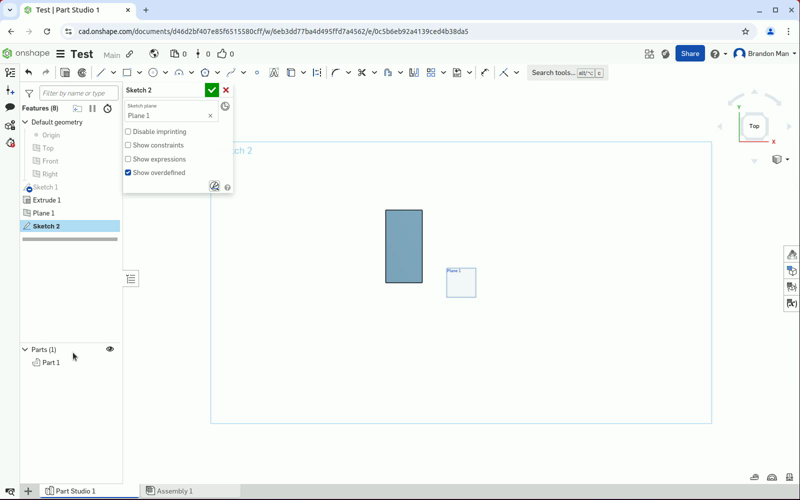
key(y)
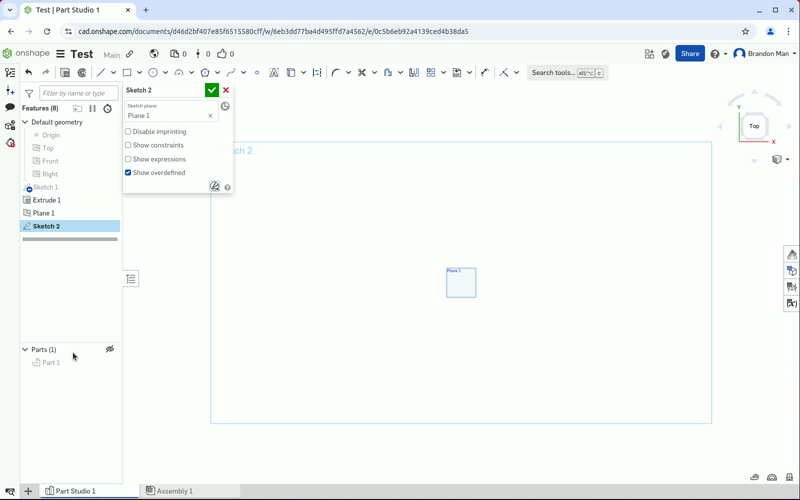
key(l)
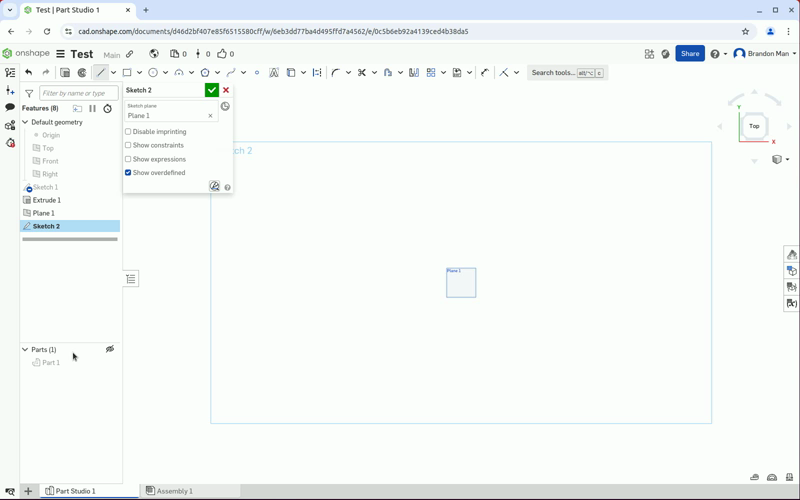
key_down(shift)
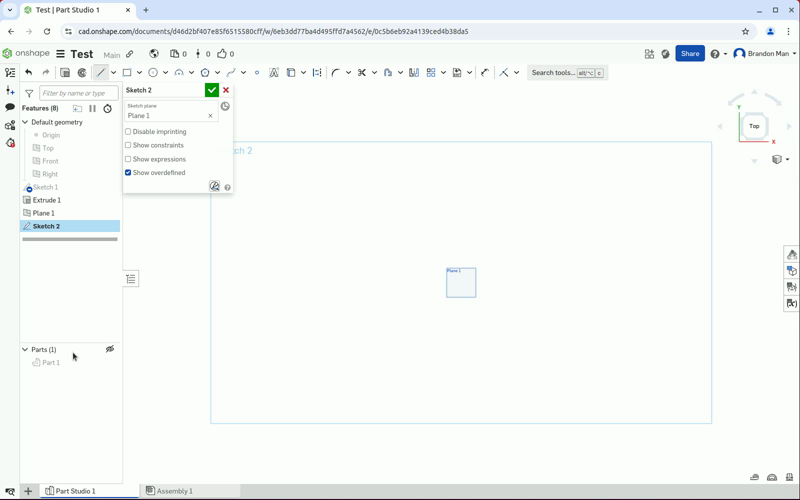
mouse_move(385, 282)
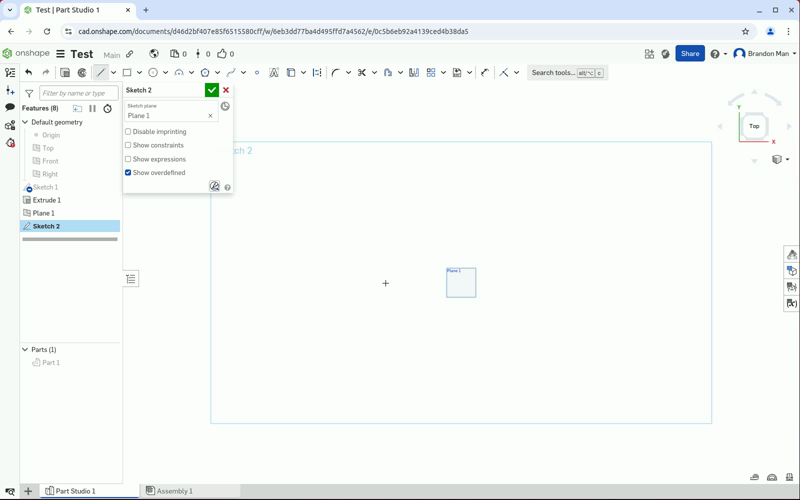
click(385, 282)
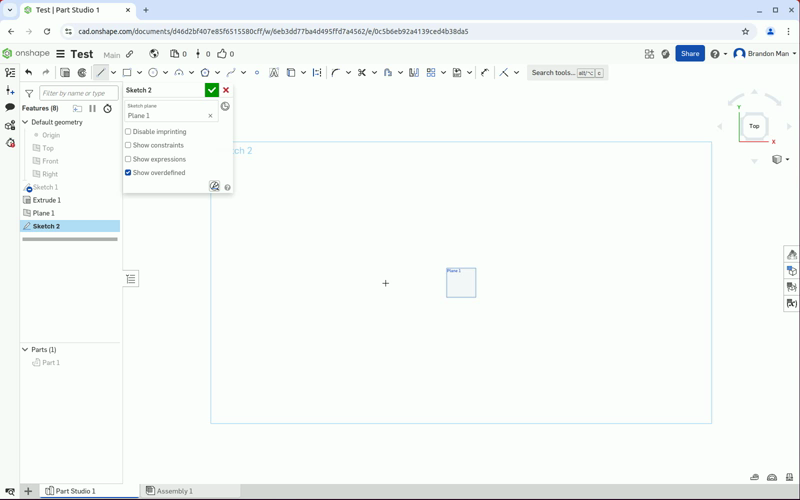
key_up(shift)
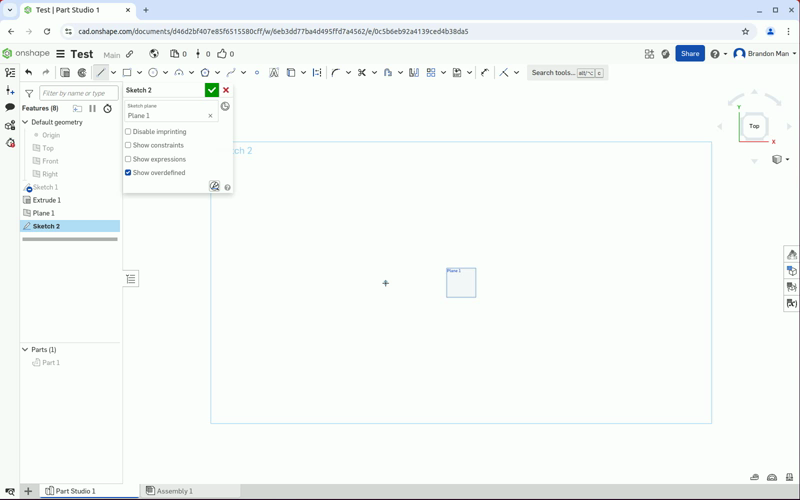
key_down(shift)
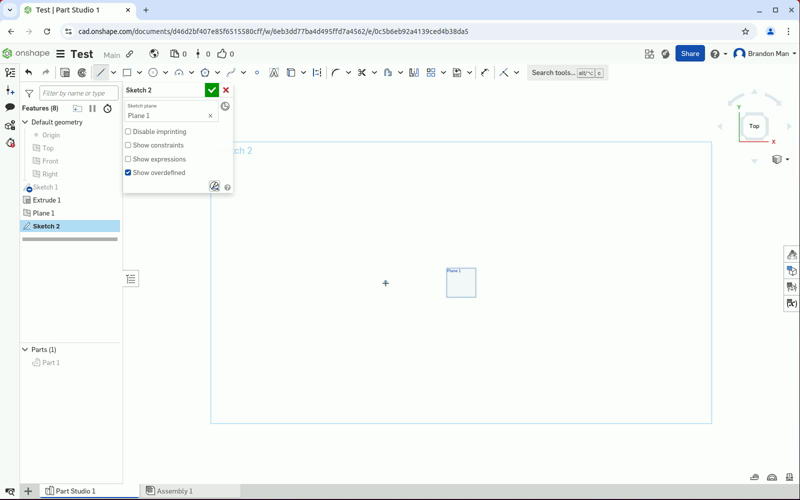
mouse_move(415, 282)
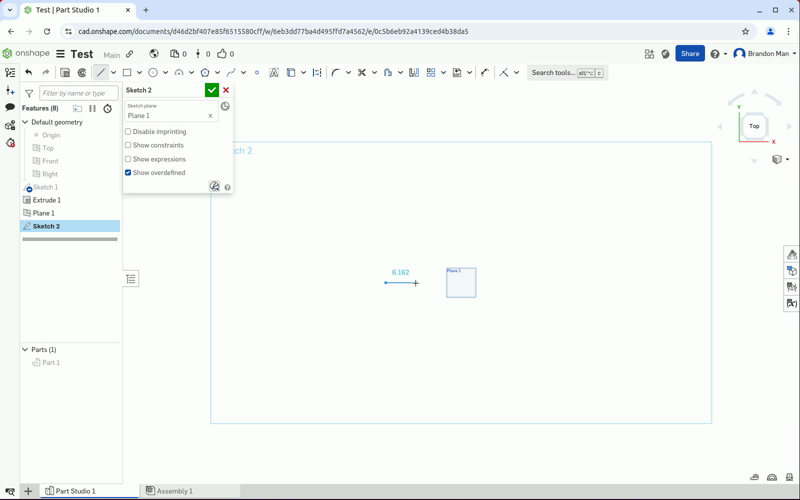
mouse_move(421, 282)
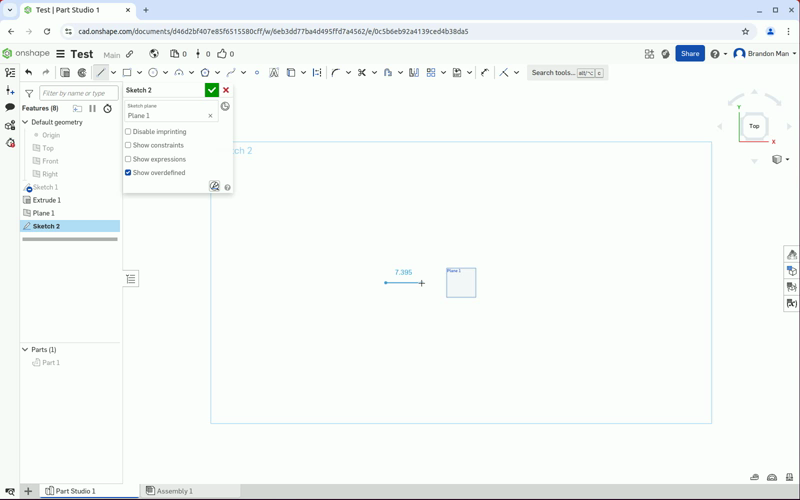
click(421, 282)
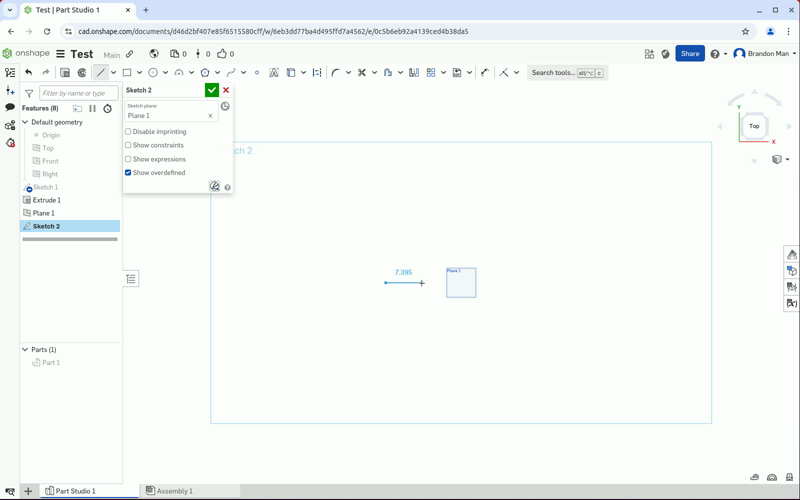
key_up(shift)
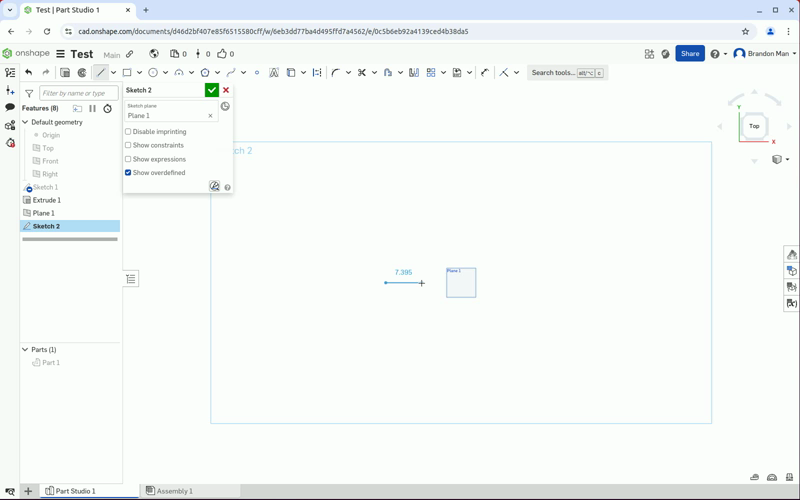
key_down(shift)
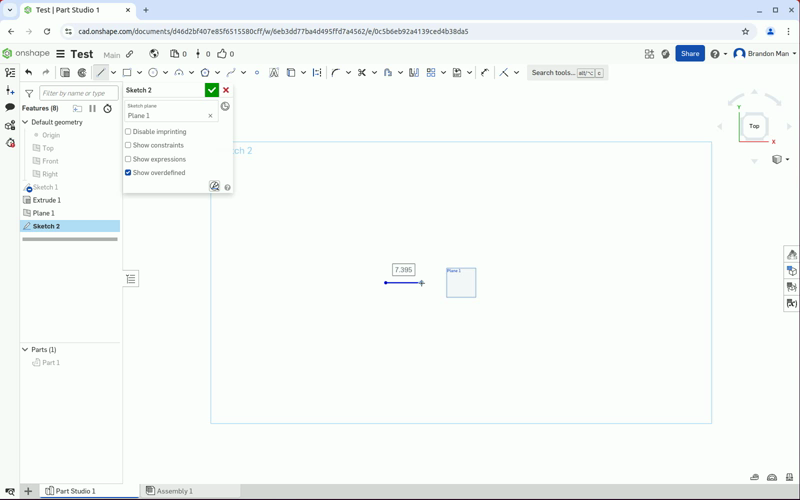
mouse_move(451, 282)
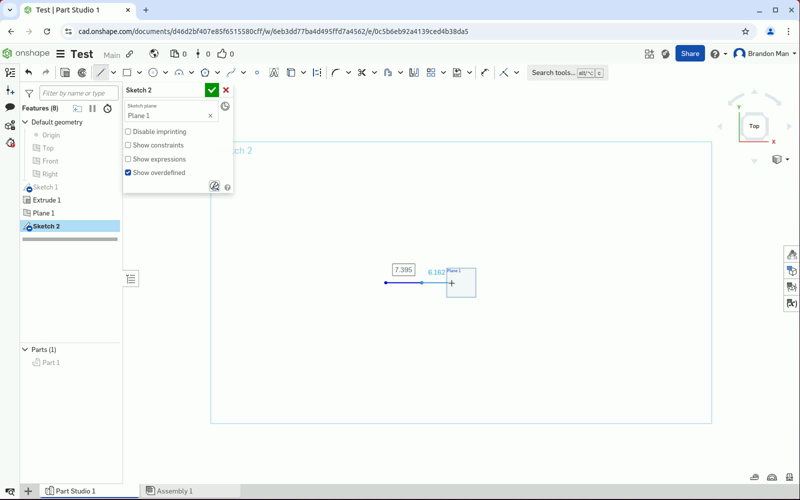
mouse_move(421, 245)
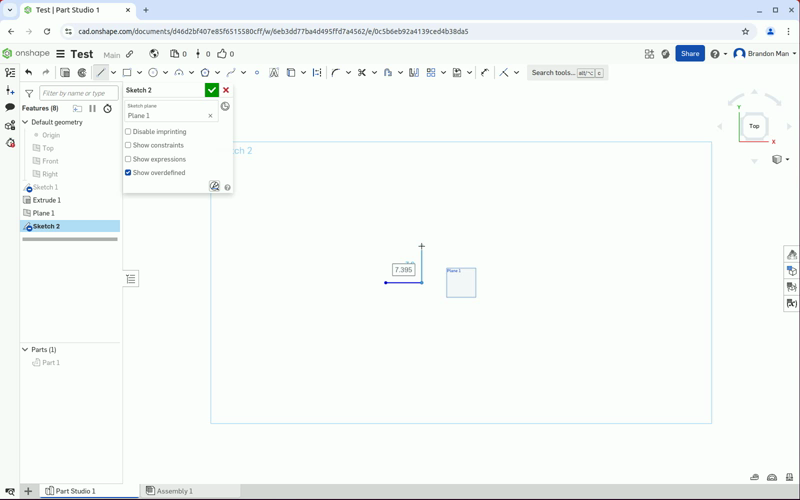
click(421, 245)
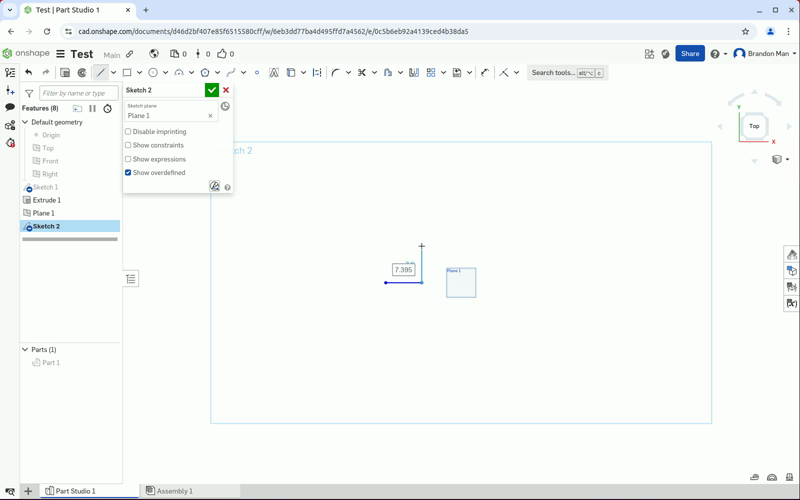
key_up(shift)
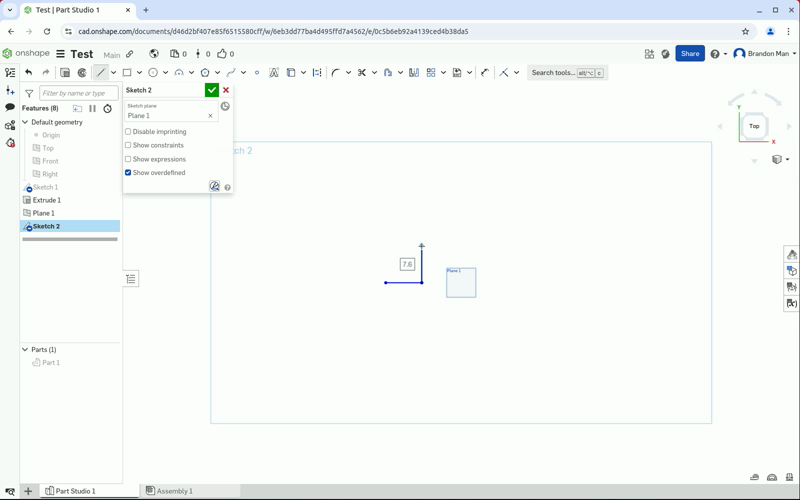
key_down(shift)
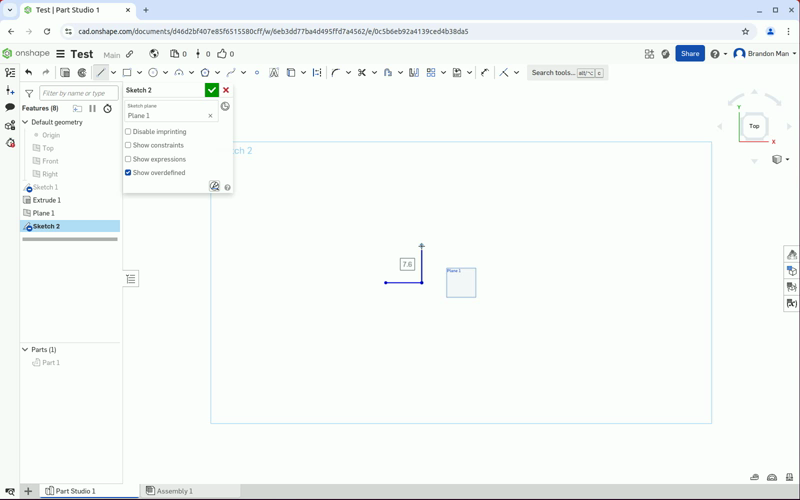
mouse_move(451, 245)
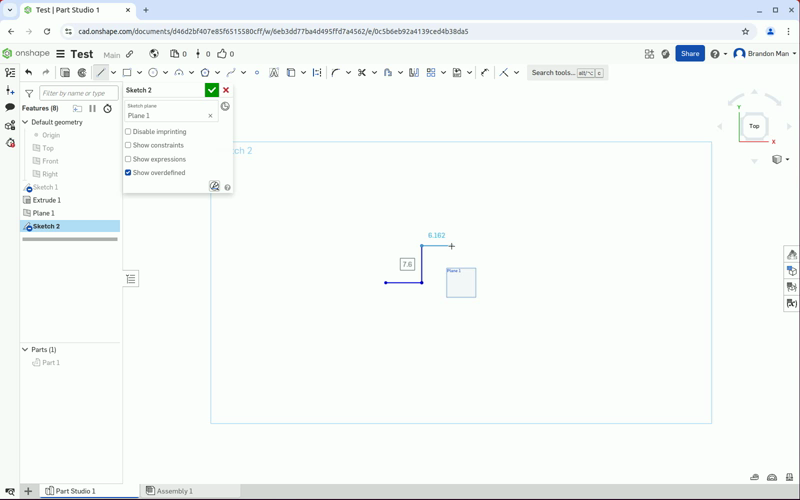
mouse_move(385, 245)
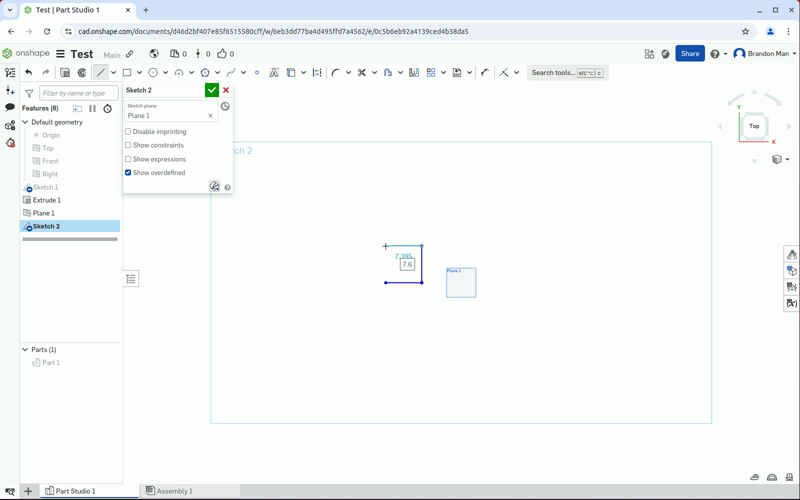
click(385, 245)
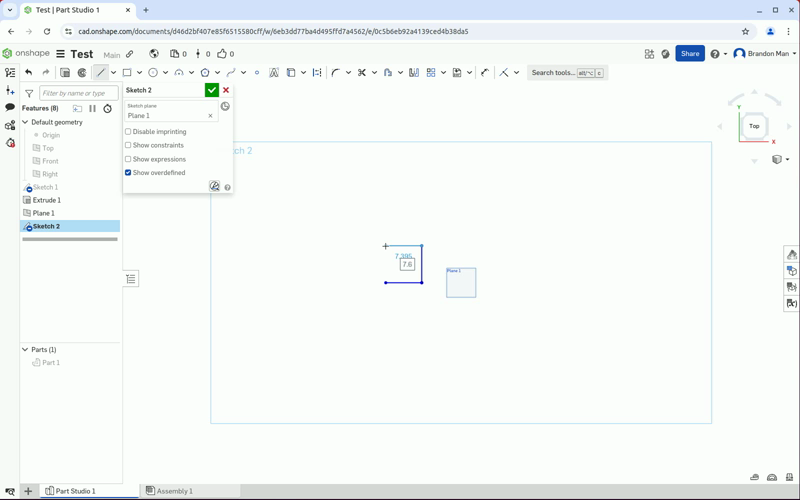
key_up(shift)
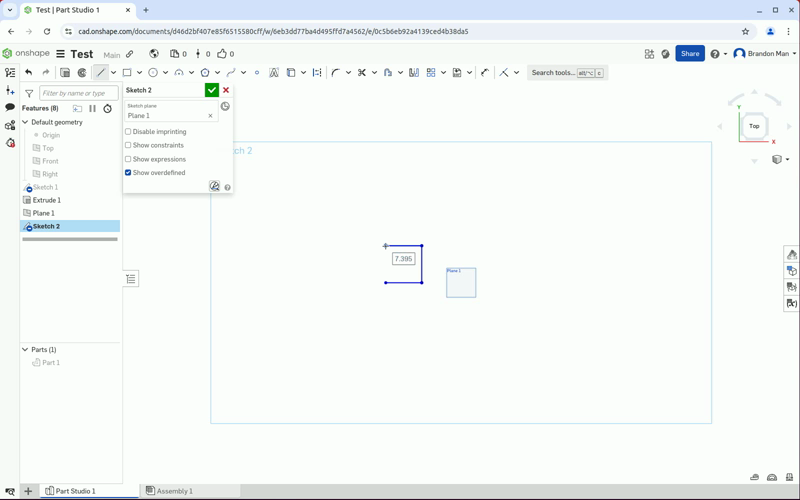
mouse_move(415, 245)
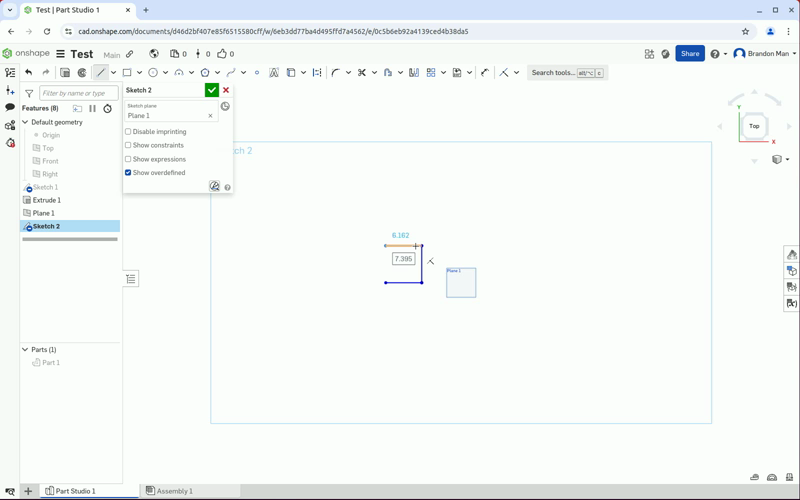
key_down(shift)
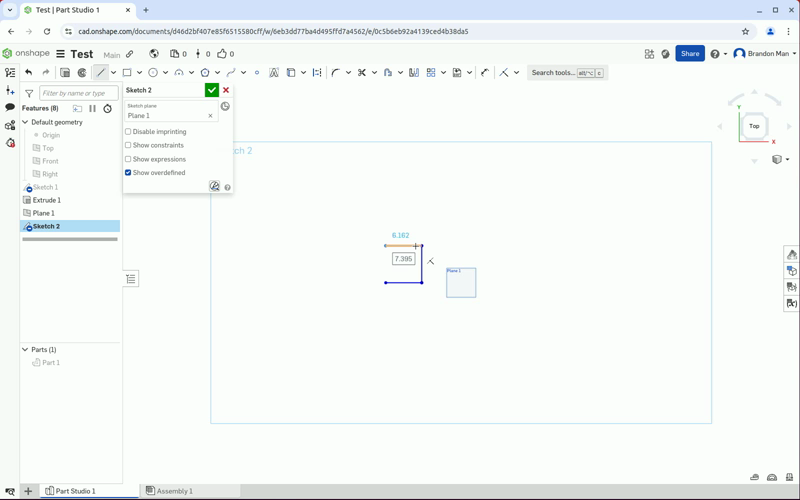
mouse_move(385, 282)
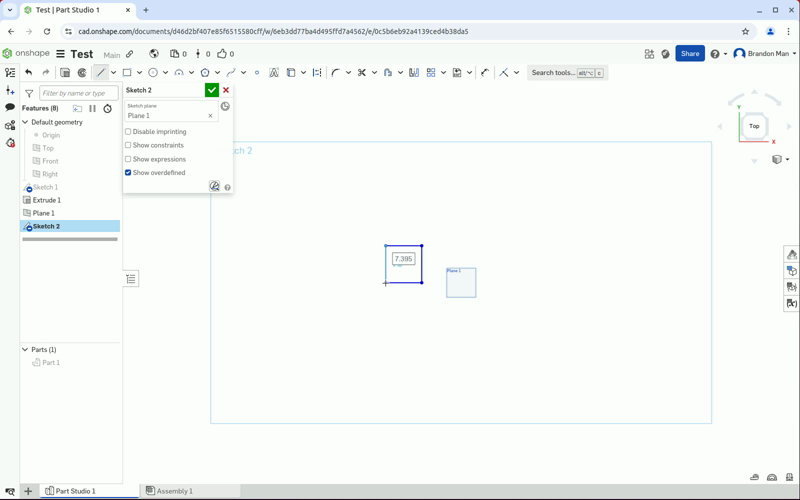
key_up(shift)
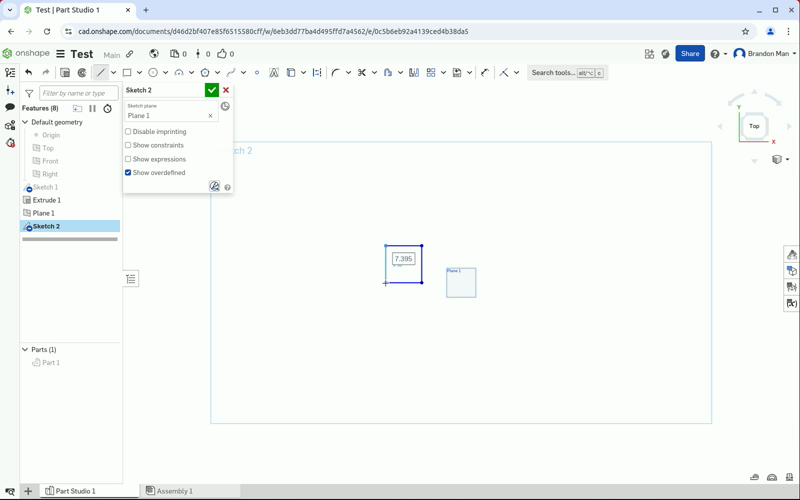
click(385, 282)
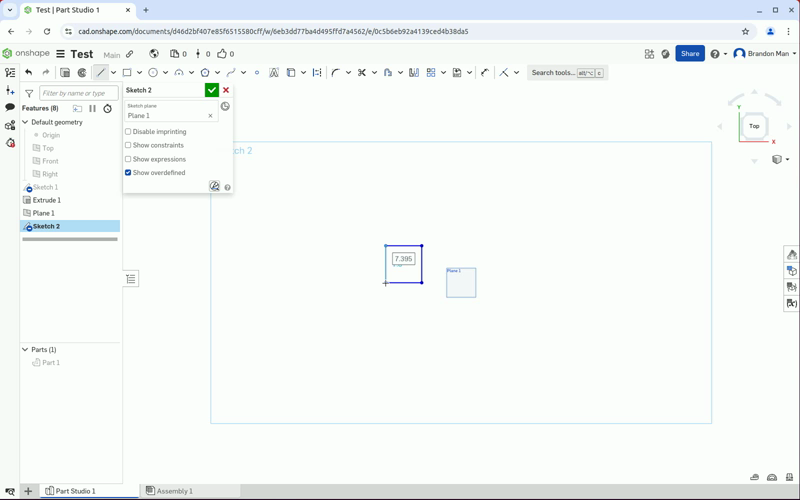
key(esc)
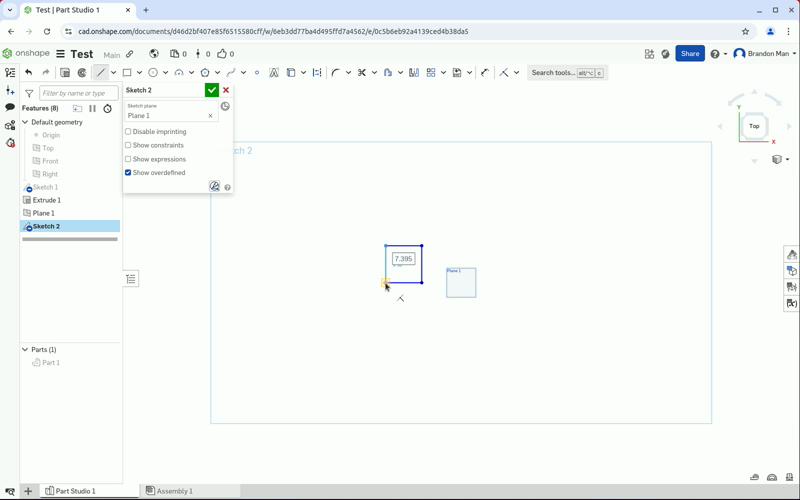
mouse_move(403, 253)
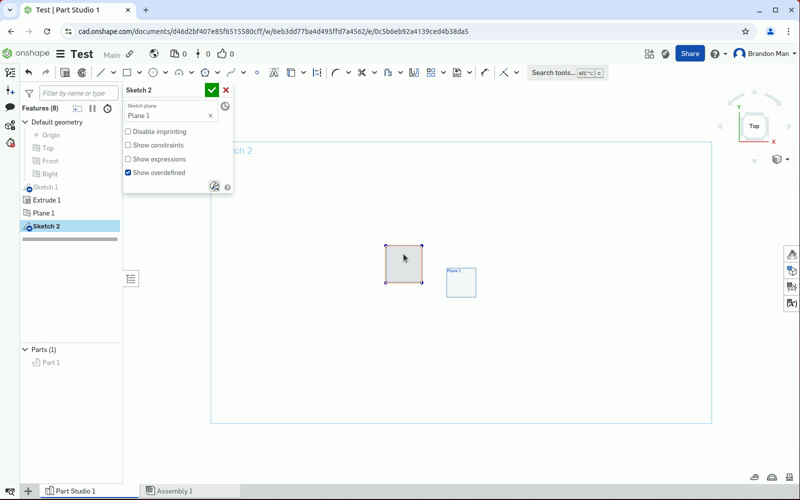
scroll(6)
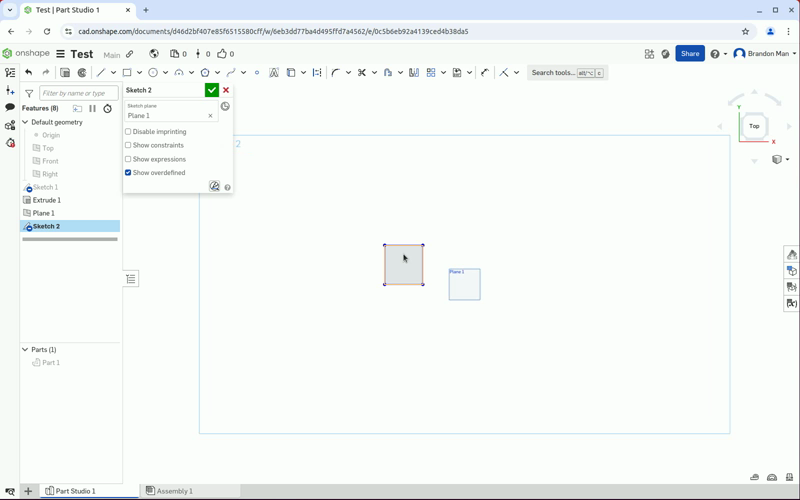
scroll(6)
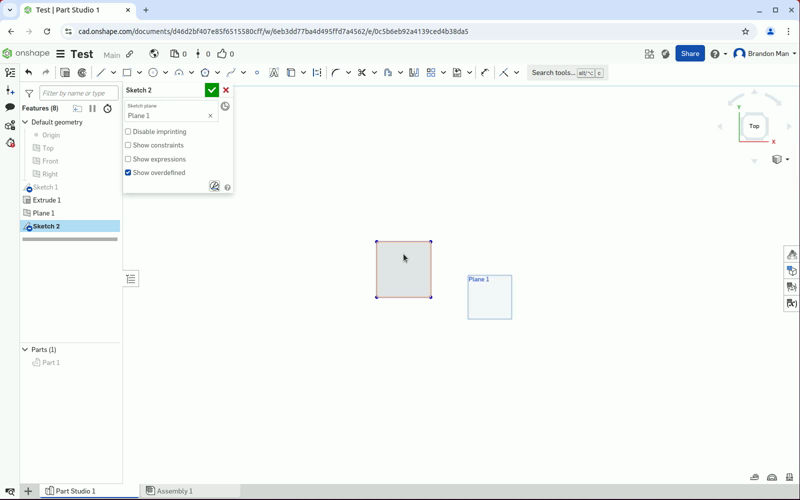
scroll(6)
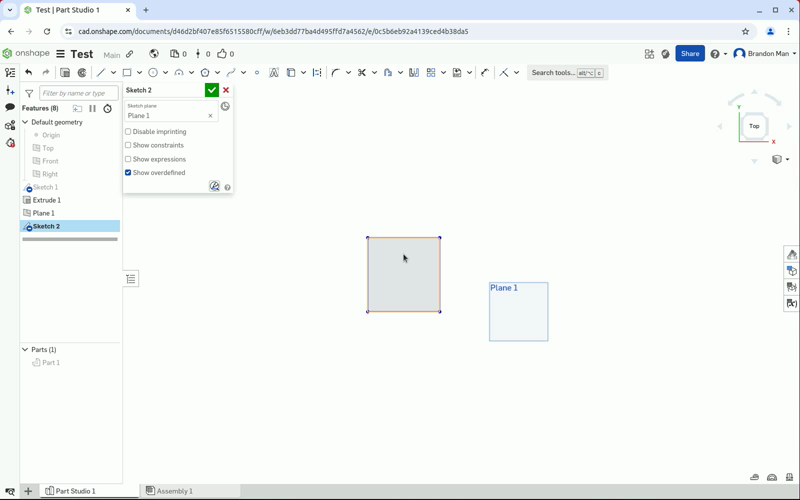
scroll(6)
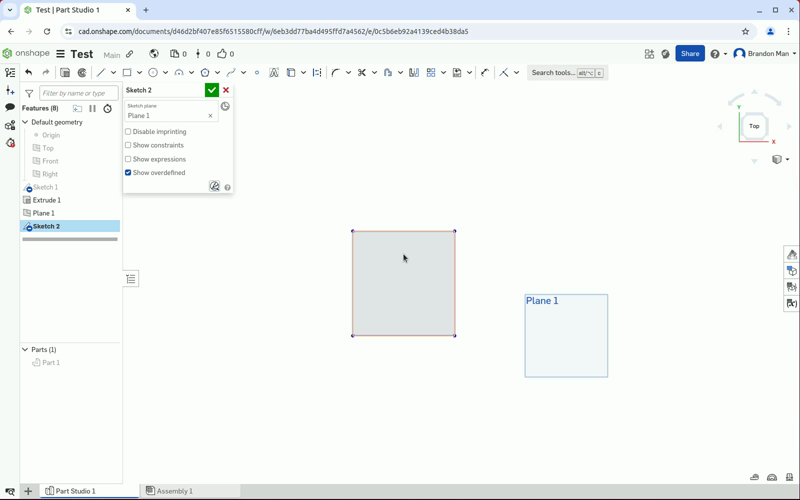
scroll(6)
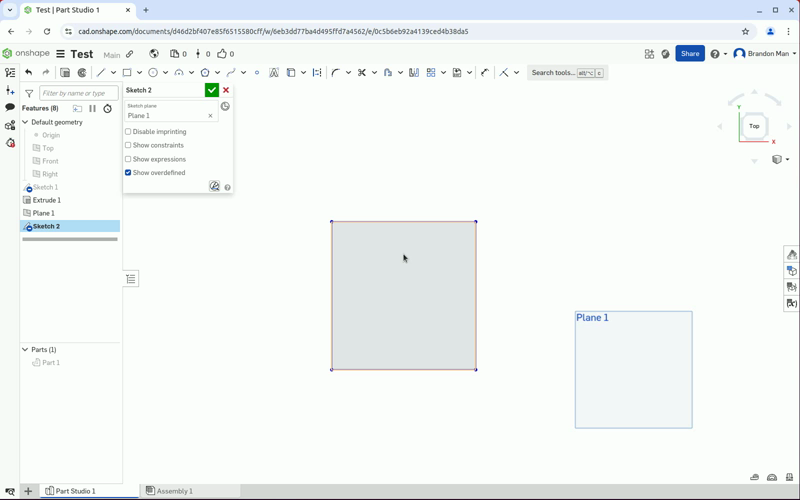
scroll(6)
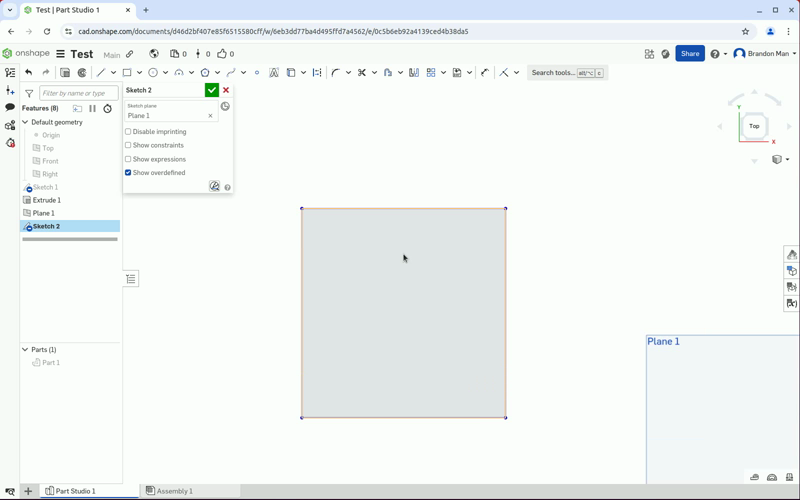
scroll(6)
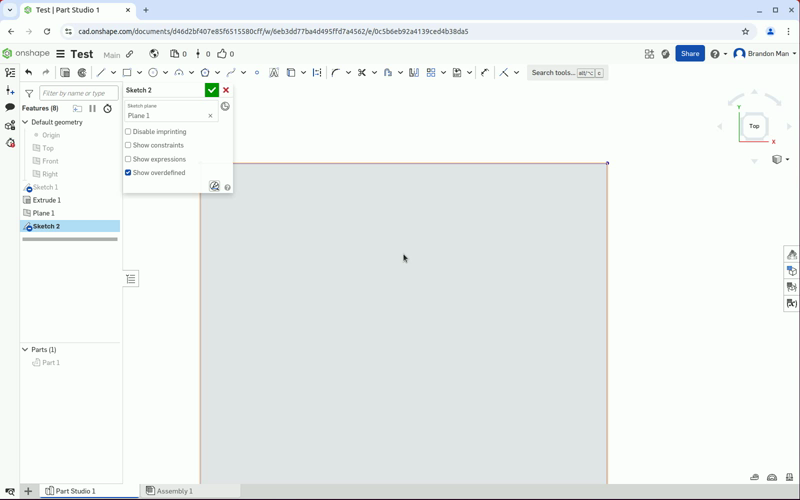
click(403, 253)
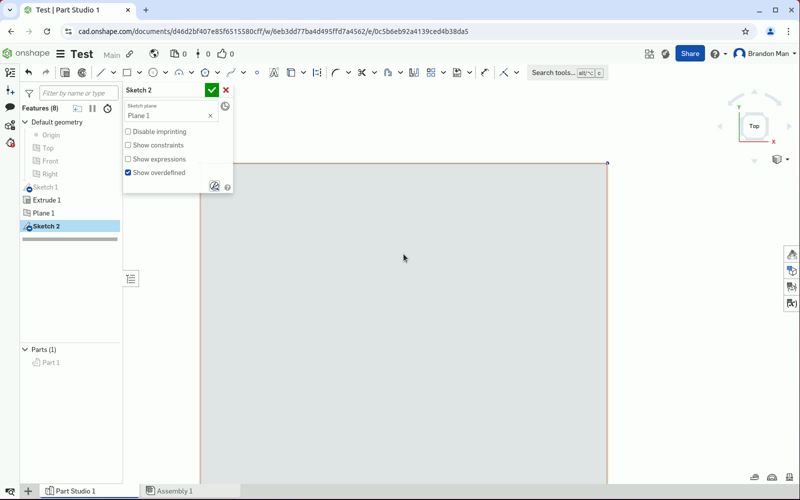
scroll(-6)
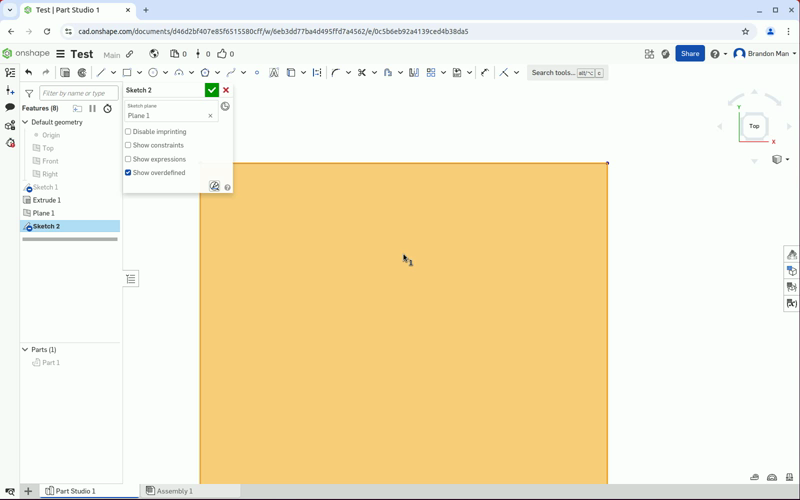
scroll(-6)
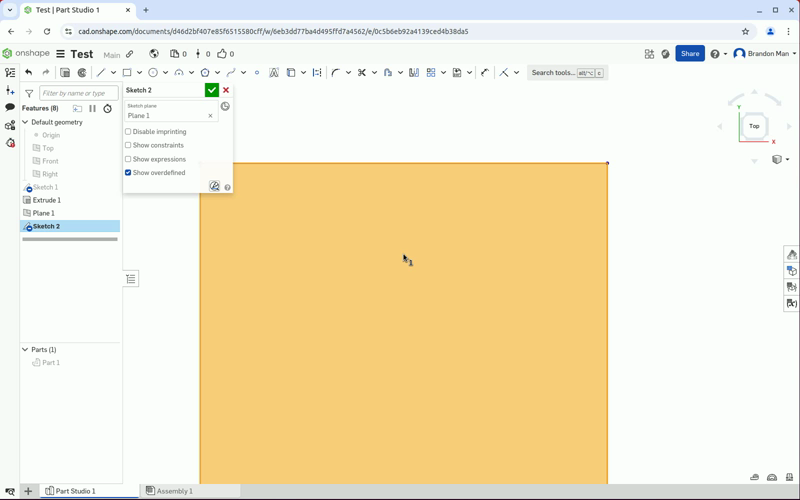
scroll(-6)
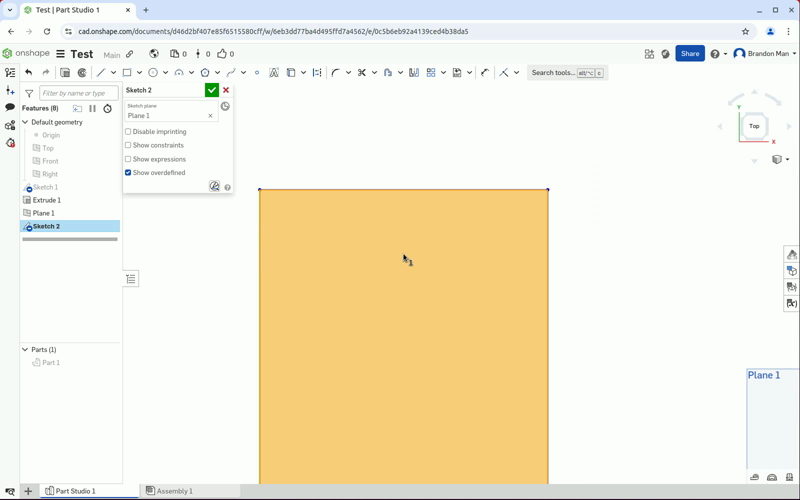
scroll(-6)
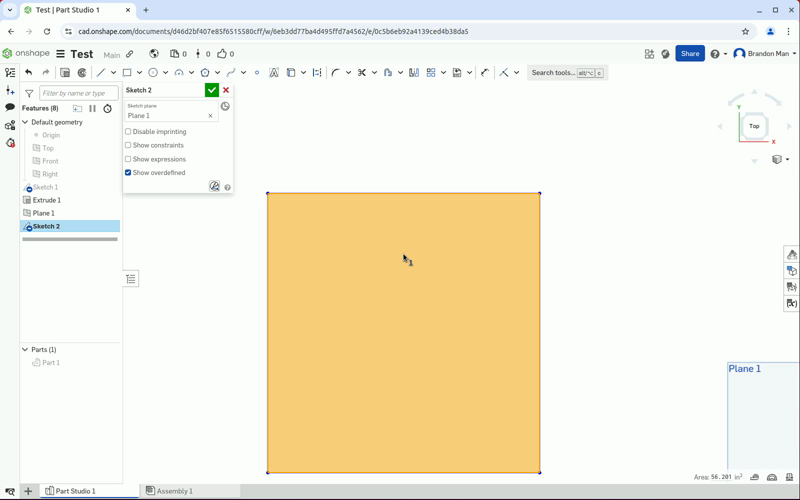
scroll(-6)
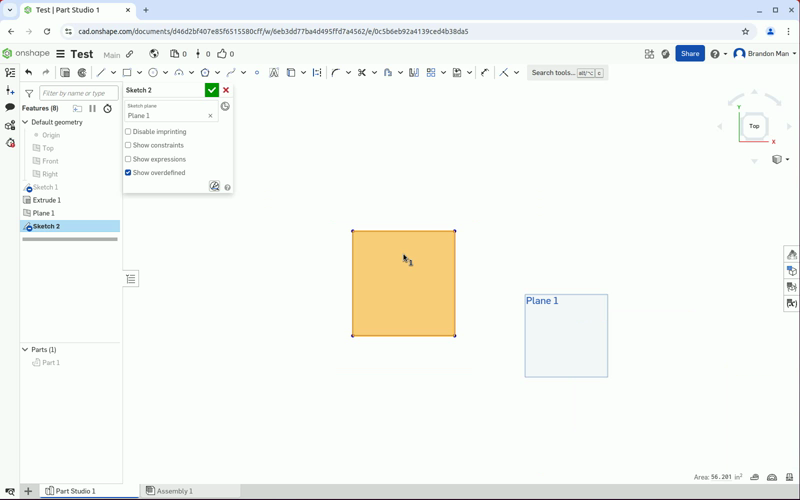
scroll(-6)
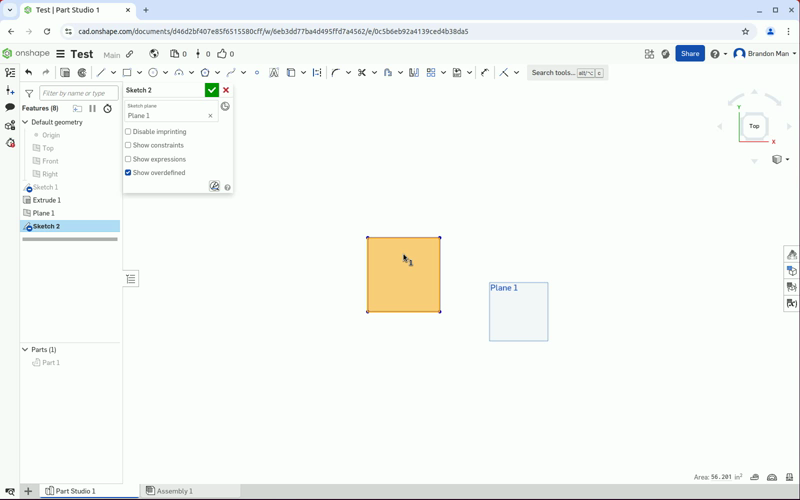
scroll(-6)
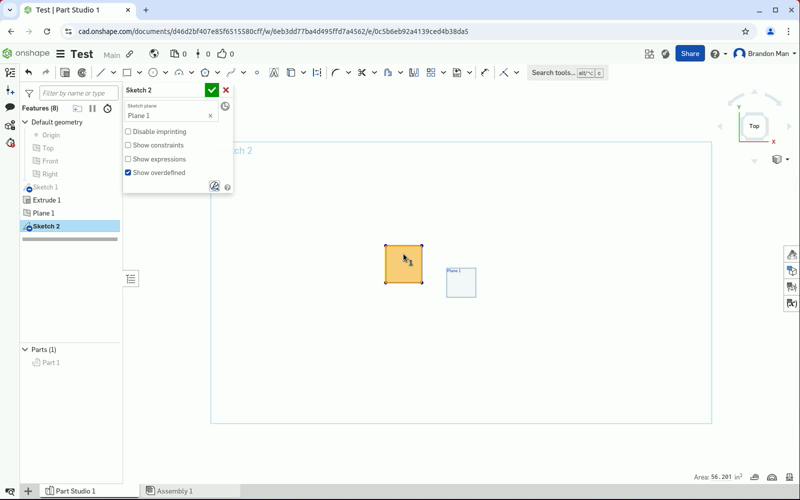
mouse_move(73, 352)
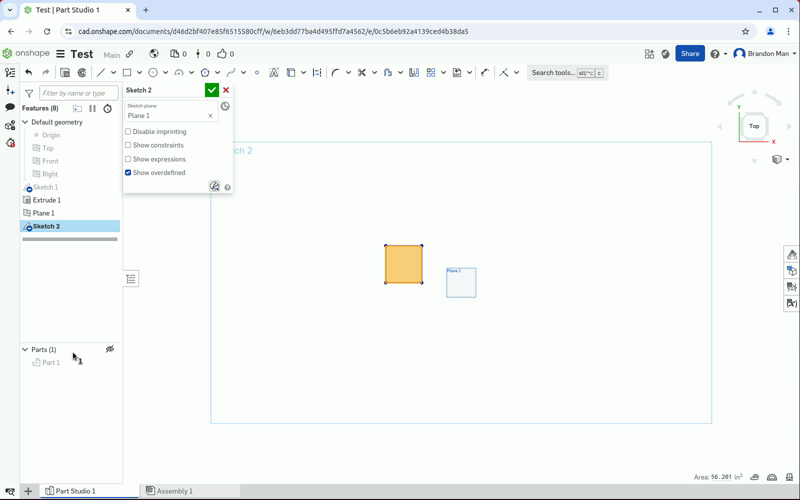
key(shift+y)
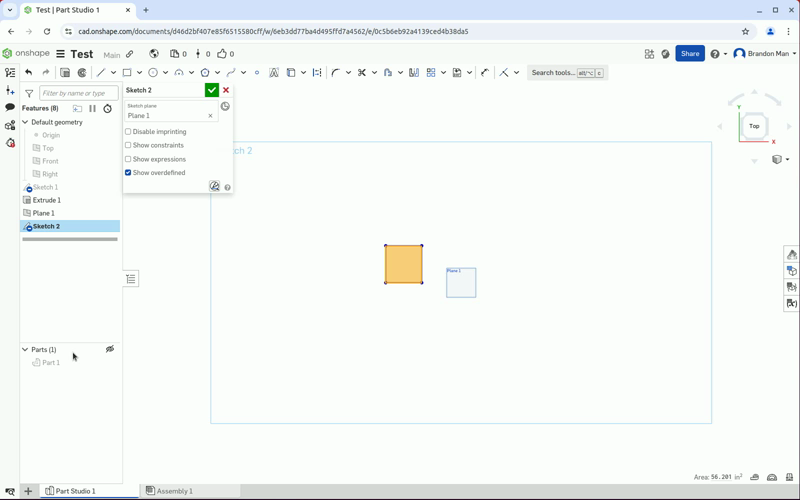
key(shift+e)
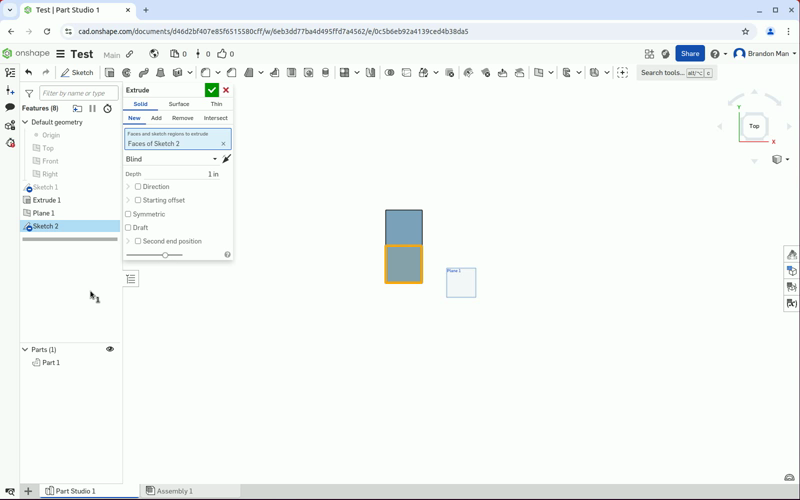
mouse_move(143, 106)
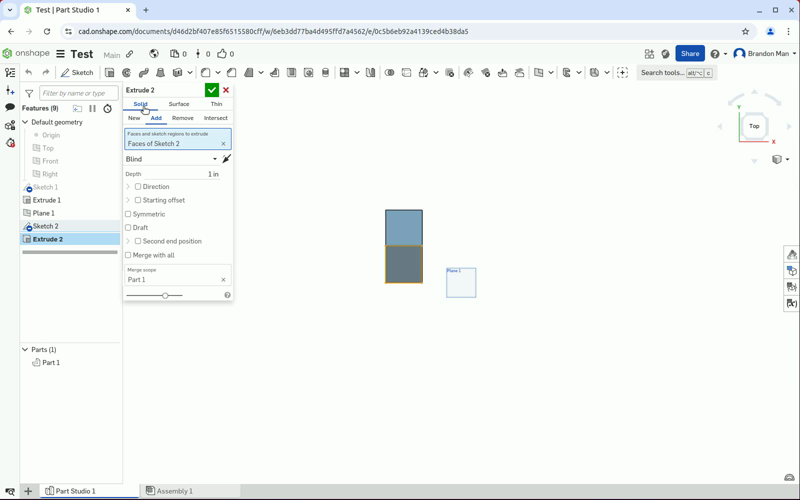
click(143, 106)
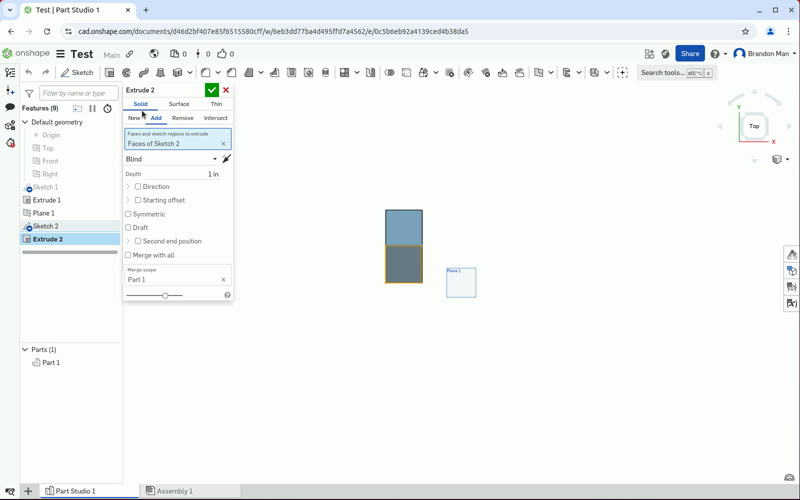
mouse_move(137, 120)
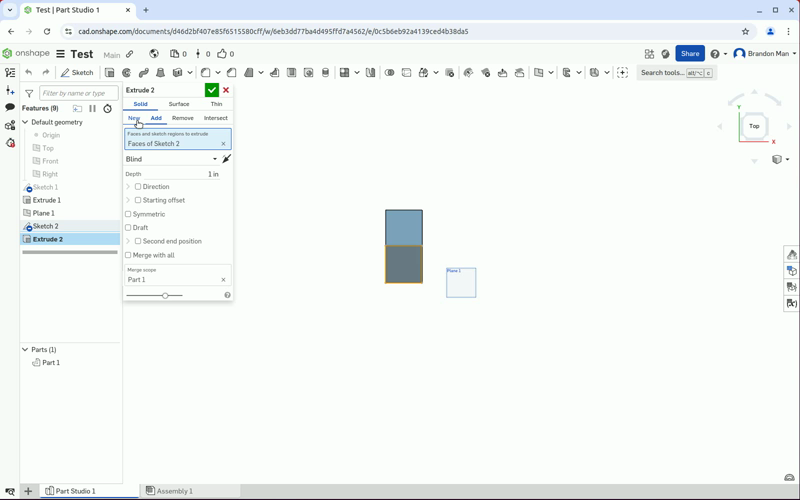
click(137, 120)
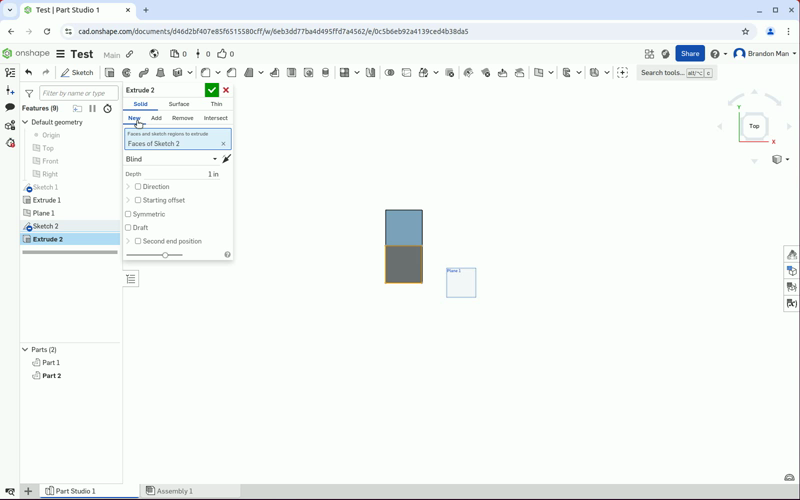
key(tab, 4)
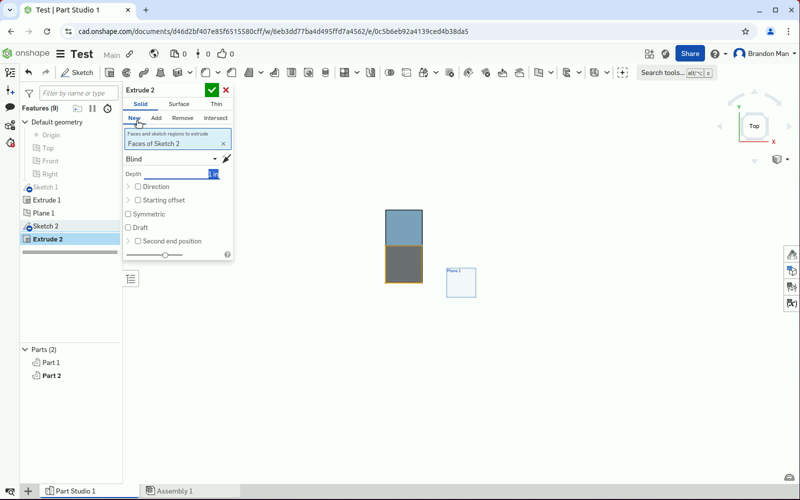
text(7.462)
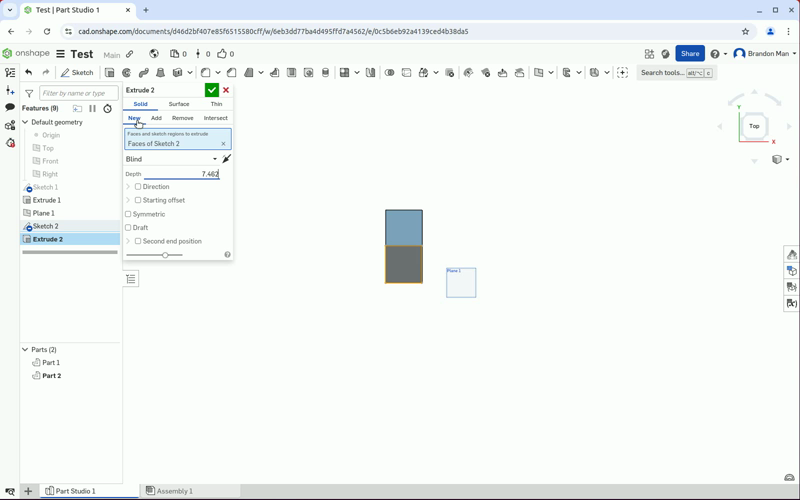
key(enter)
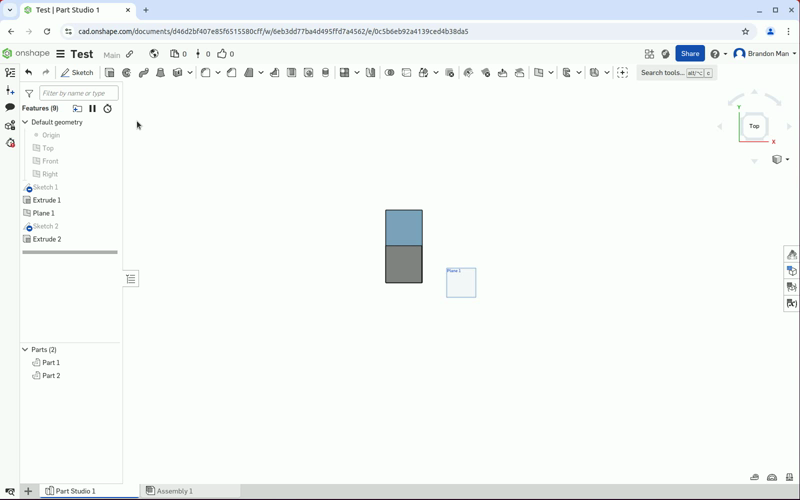
key(shift+h)
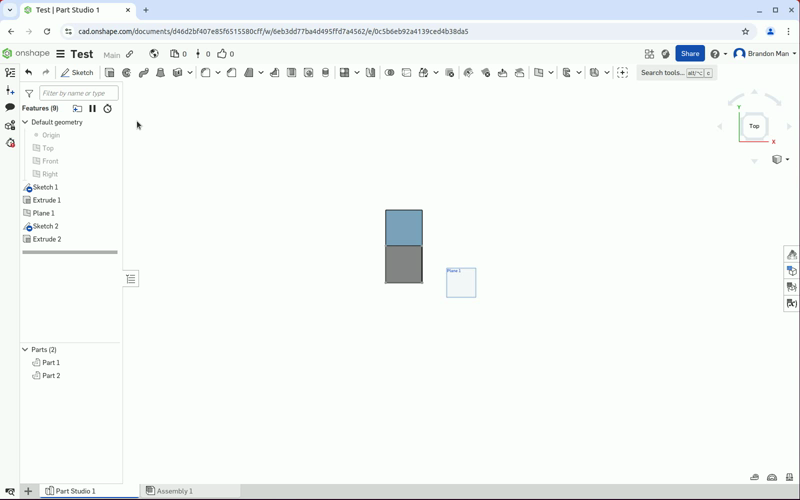
key(shift+h)
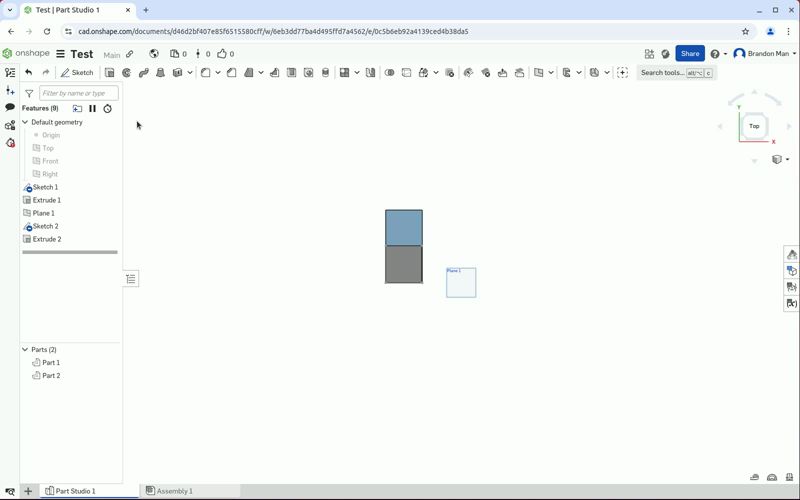
key(shift+7)
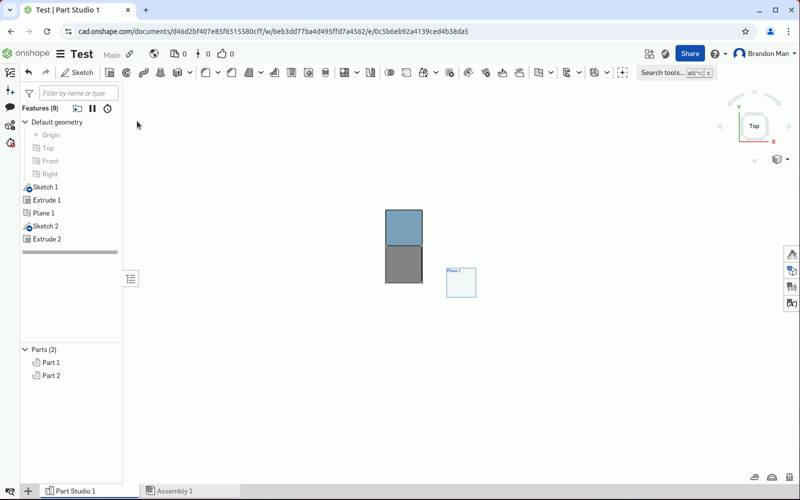
key(up, 3)
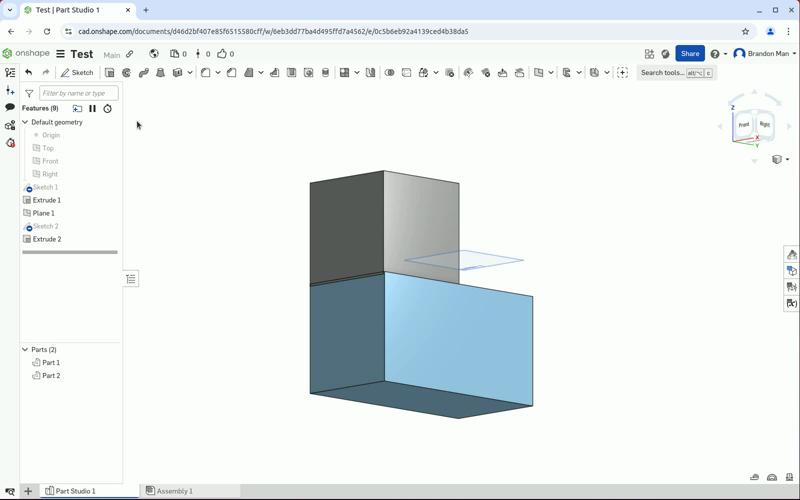
key(left, 3)
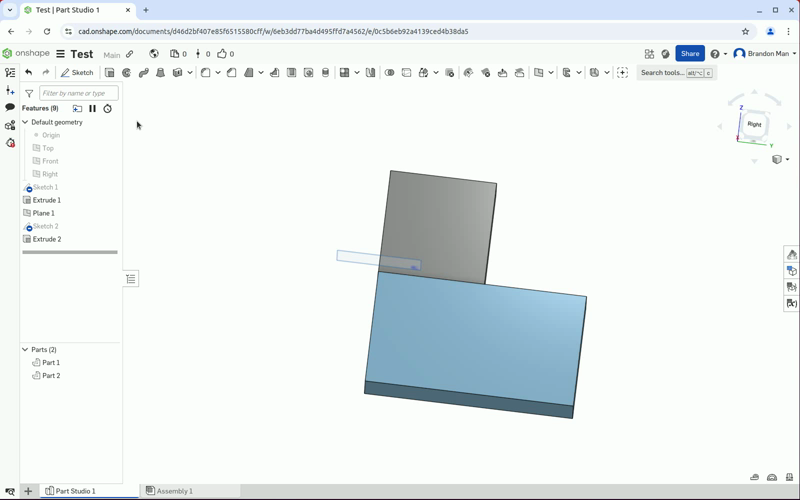
key(right, 3)
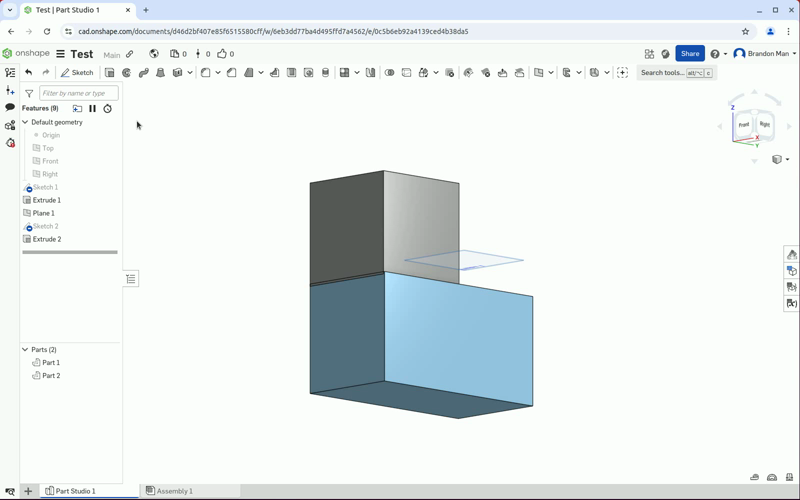
key(down, 3)
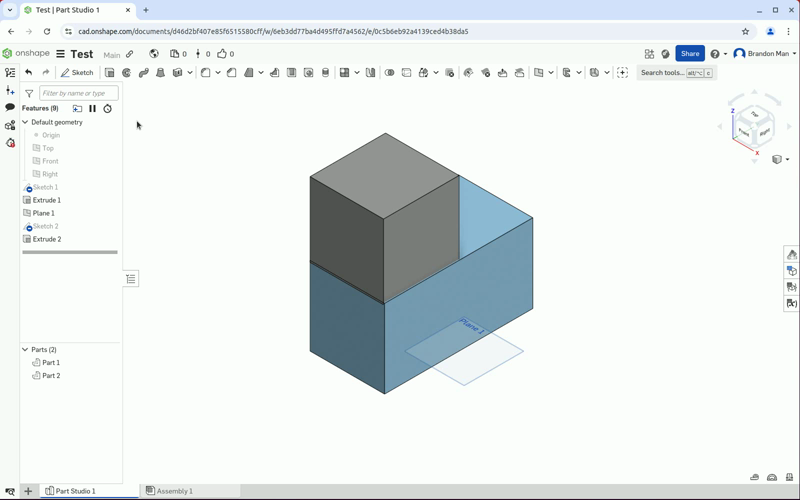
mouse_move(73, 189)
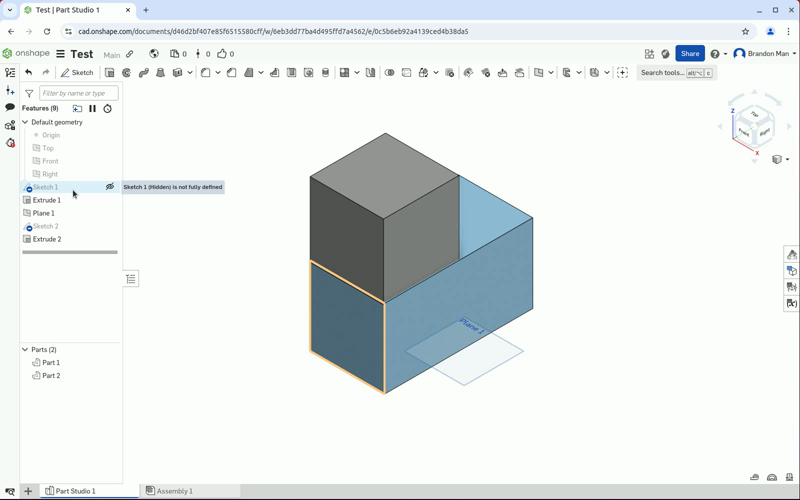
click(73, 189)